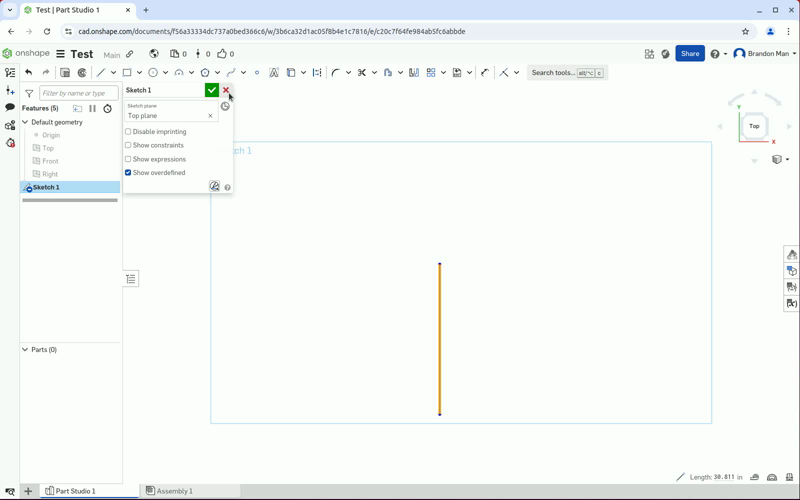
key(shift+h)
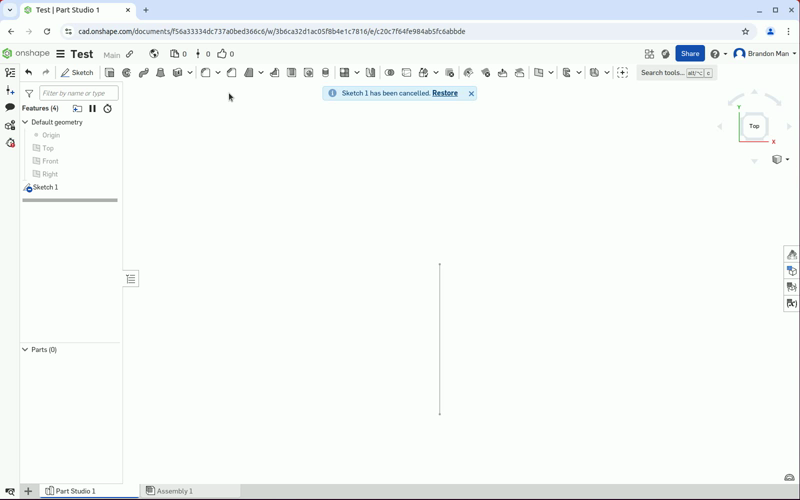
mouse_move(73, 352)
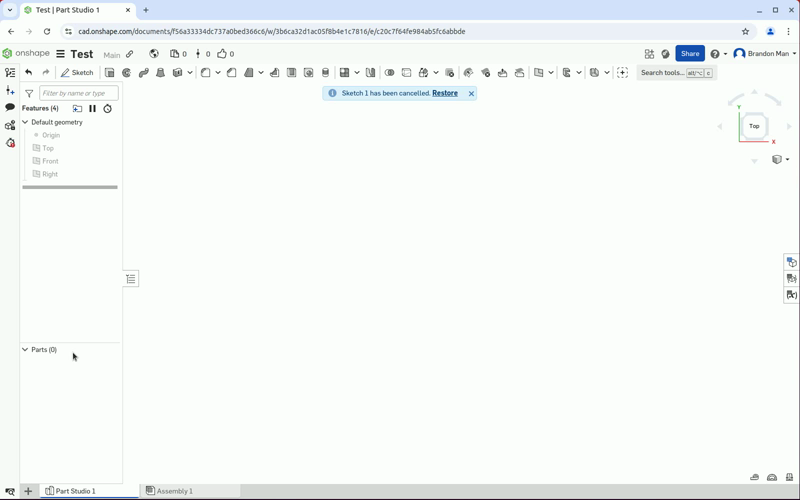
key(y)
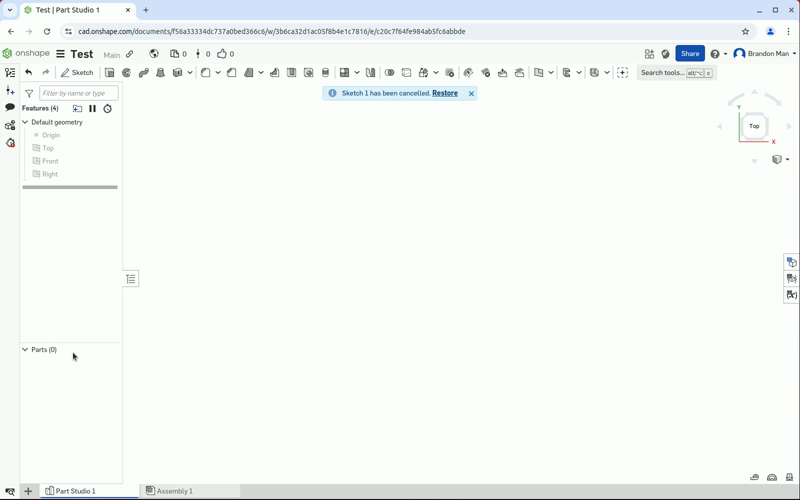
key(shift+p)
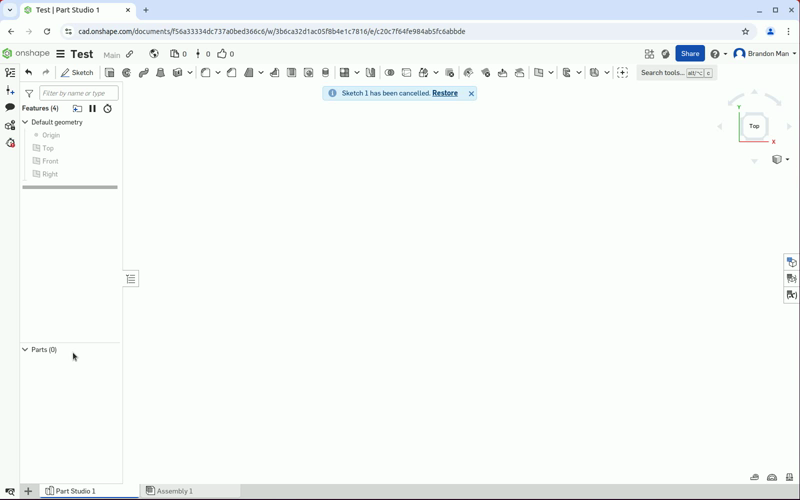
key(space)
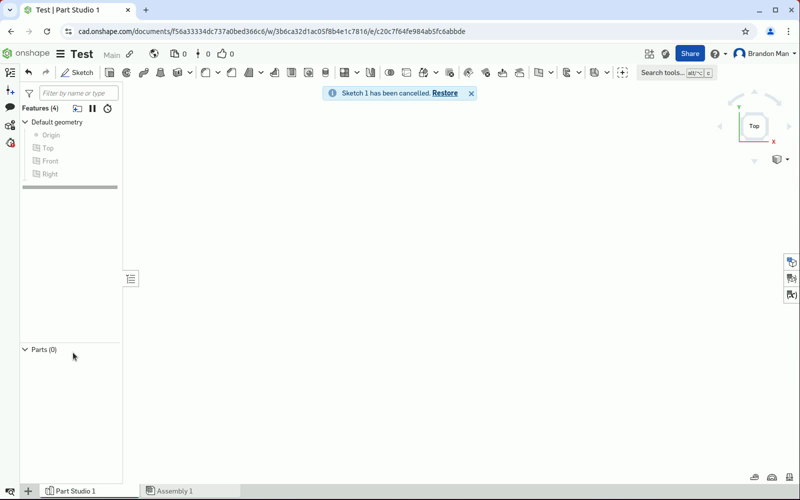
key_down(shift)
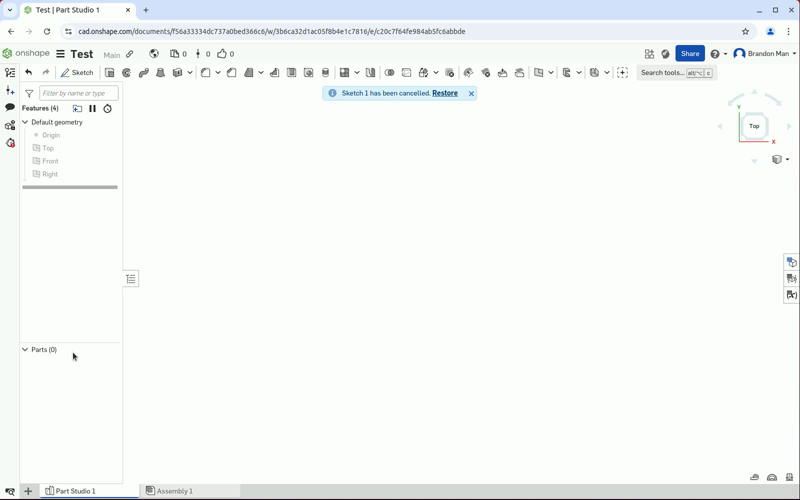
key(up)
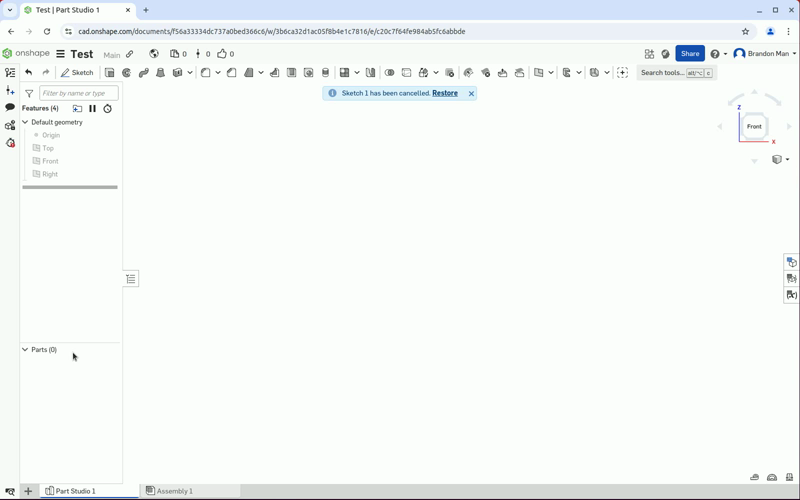
key_up(shift)
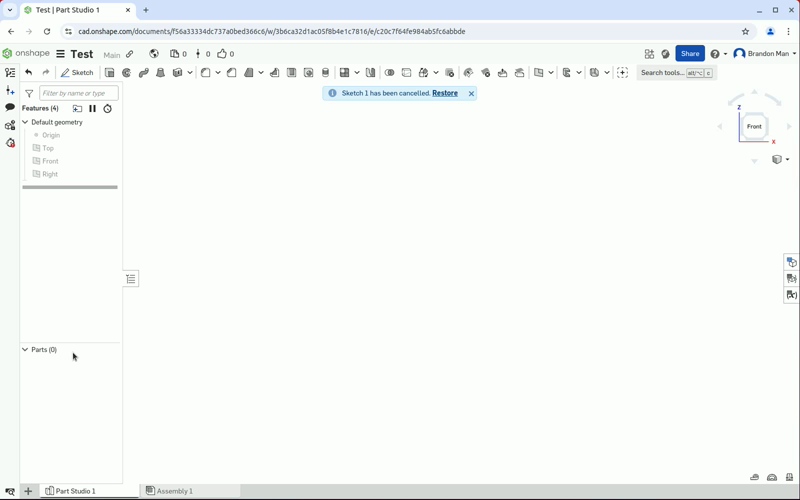
mouse_move(73, 352)
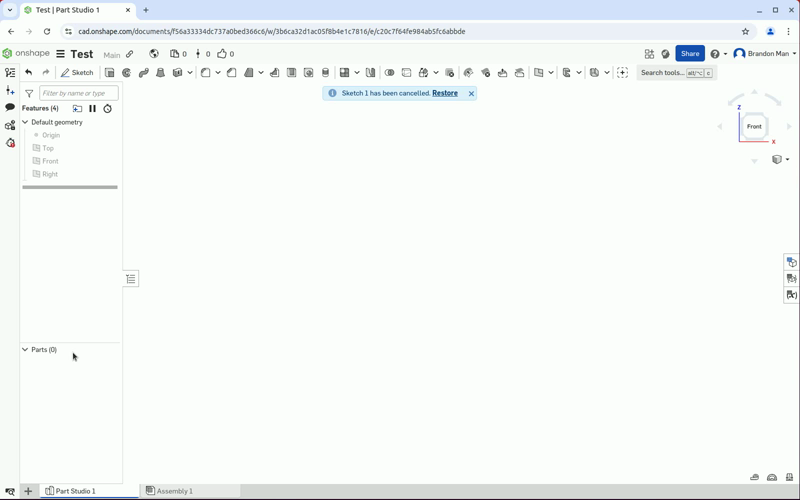
key(shift+y)
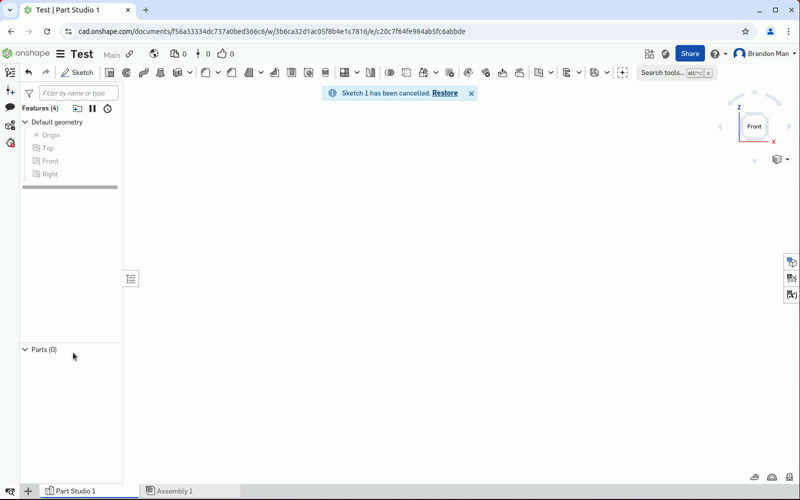
key(shift+s)
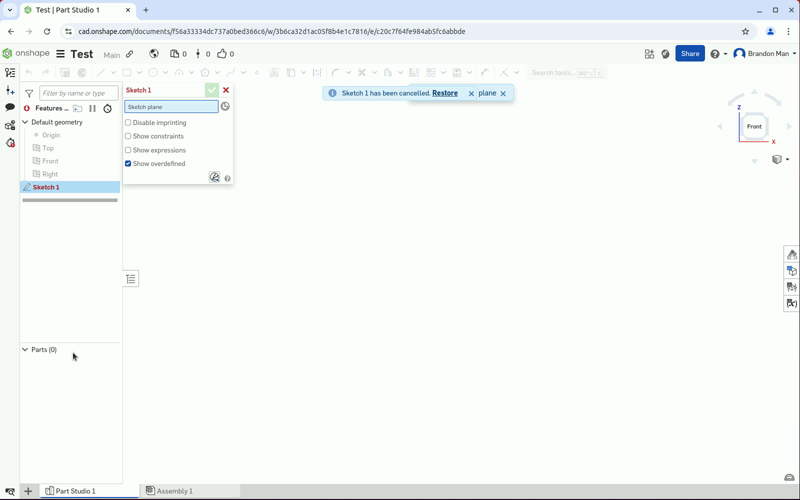
mouse_move(73, 163)
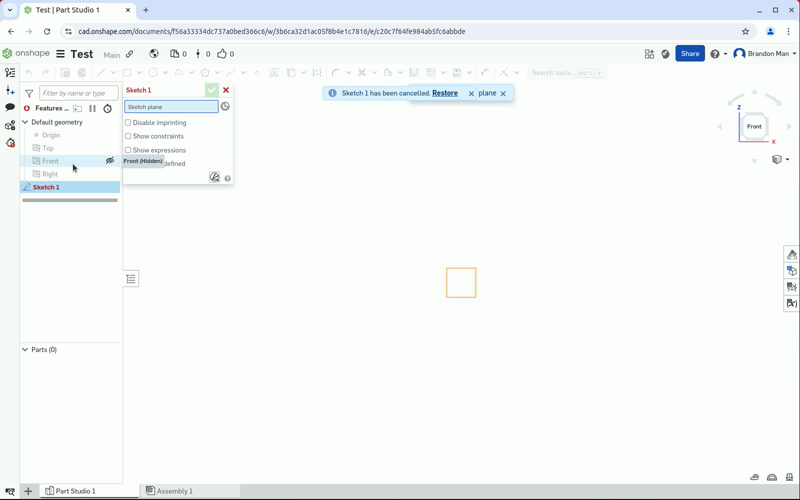
click(73, 163)
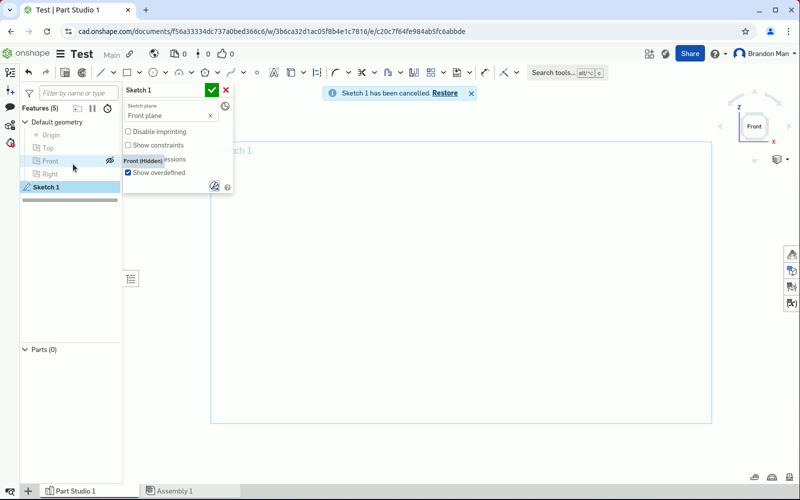
mouse_move(73, 352)
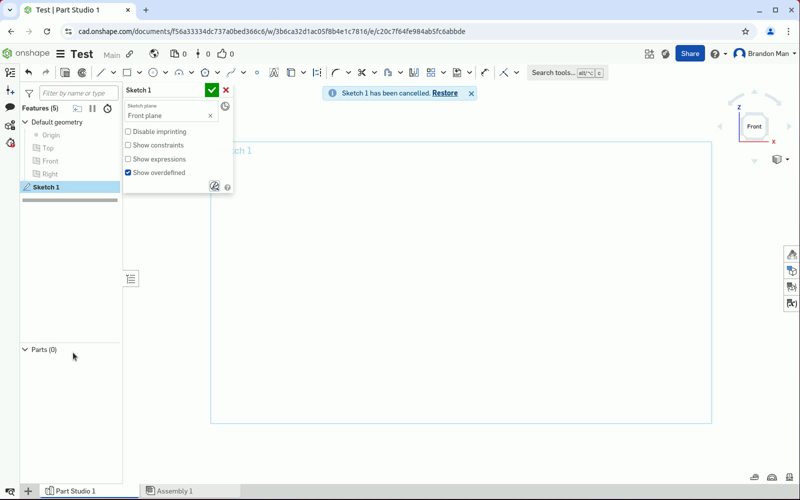
key(y)
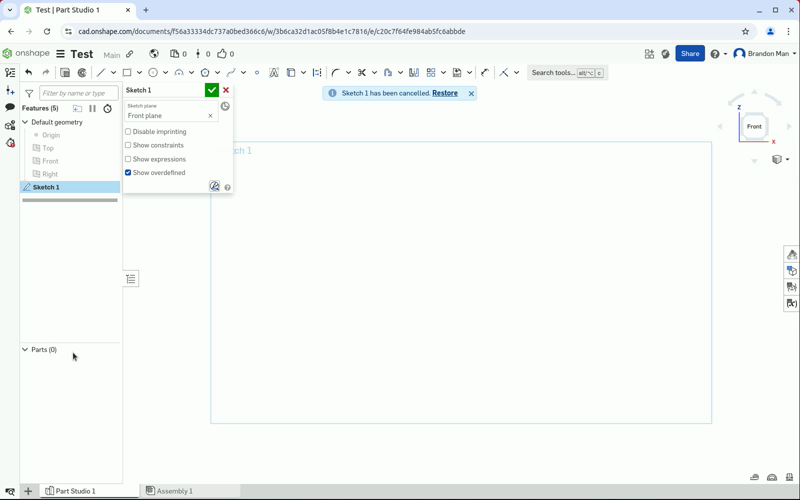
key(l)
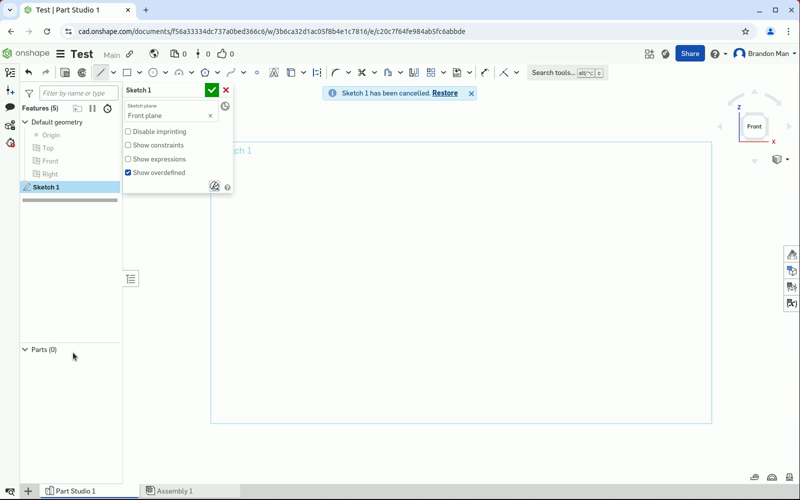
key_down(shift)
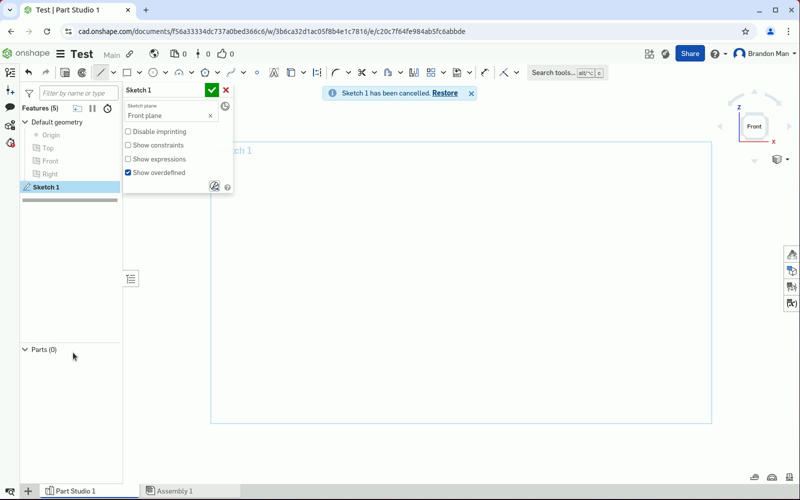
mouse_move(460, 282)
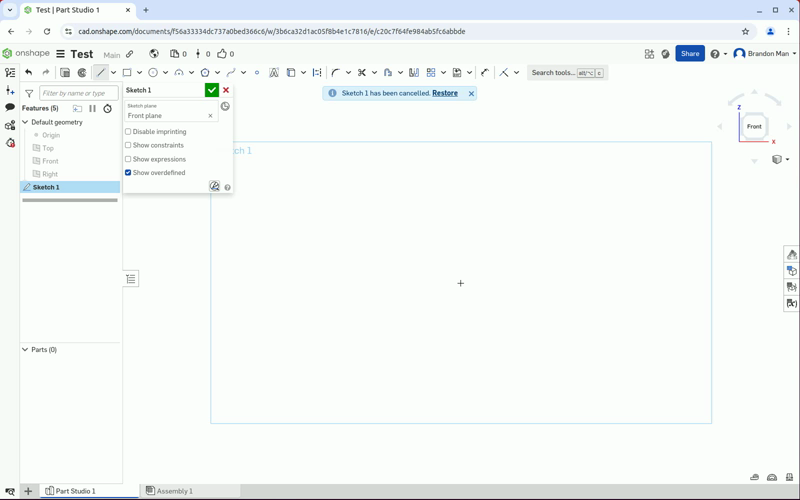
click(460, 282)
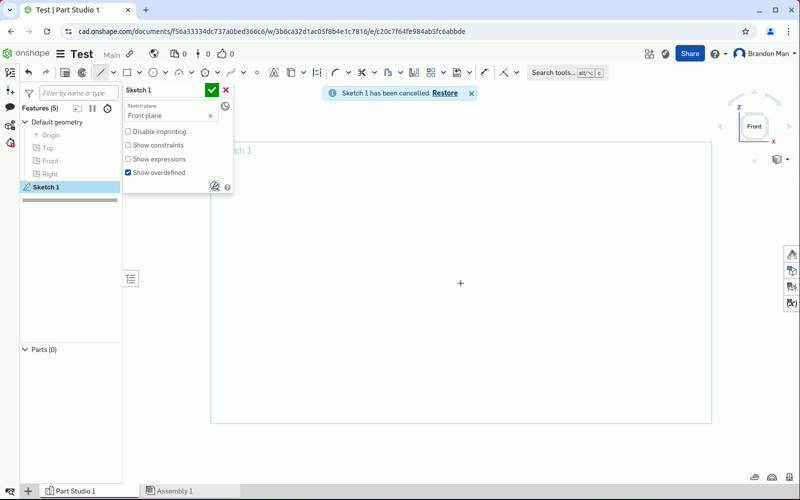
key_up(shift)
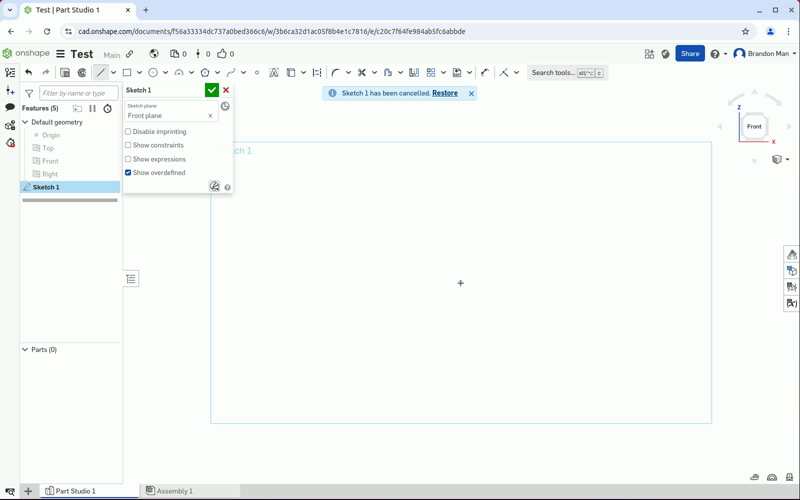
key_down(shift)
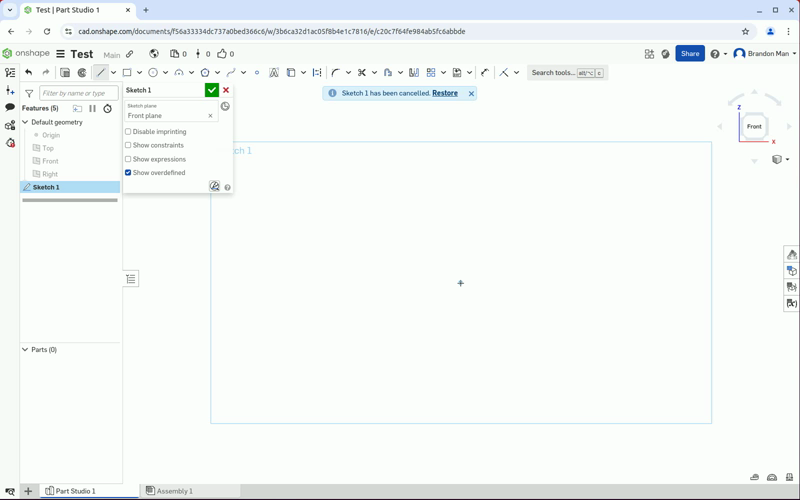
mouse_move(573, 282)
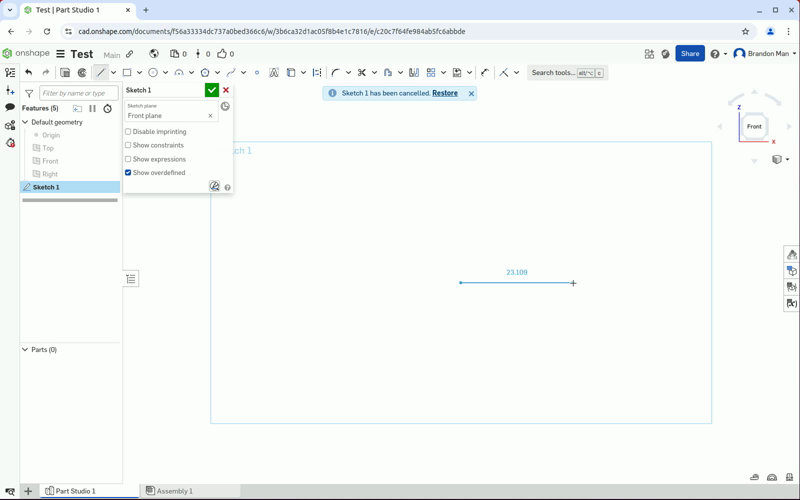
click(573, 282)
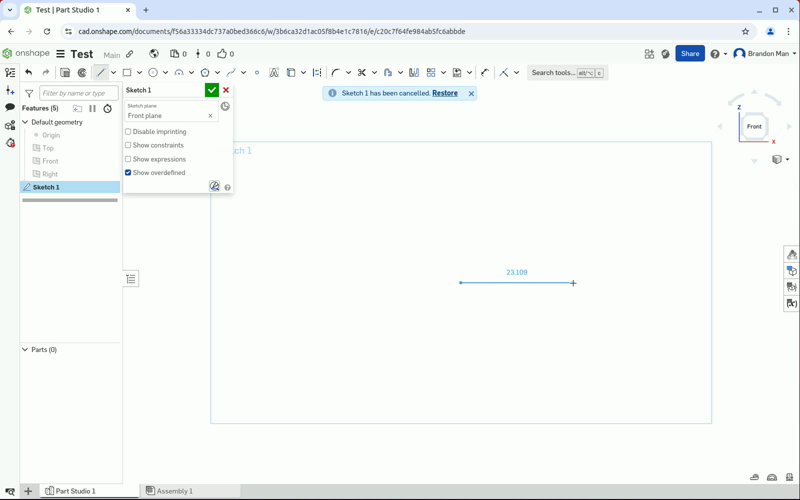
key_up(shift)
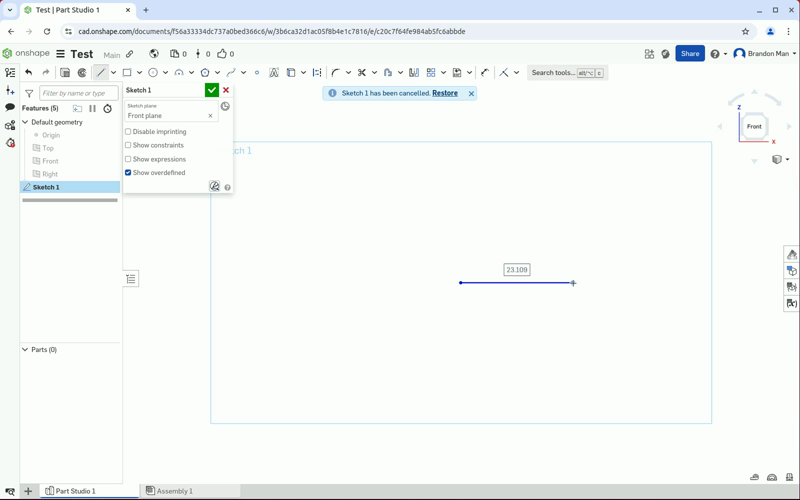
key_down(shift)
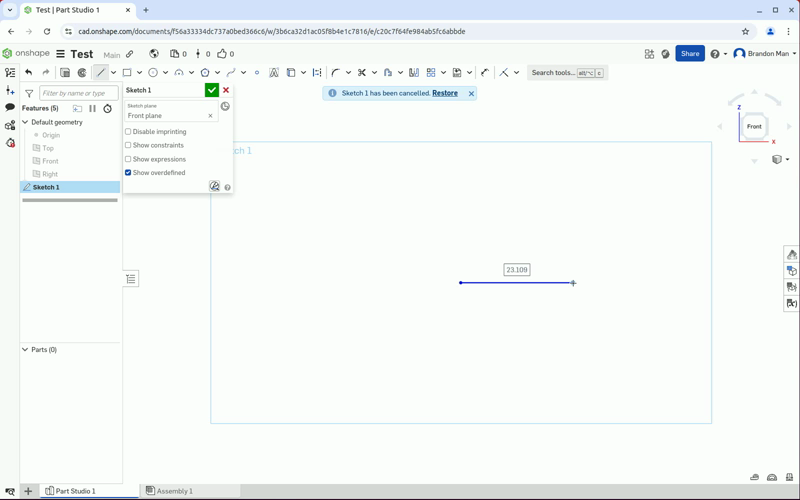
mouse_move(589, 282)
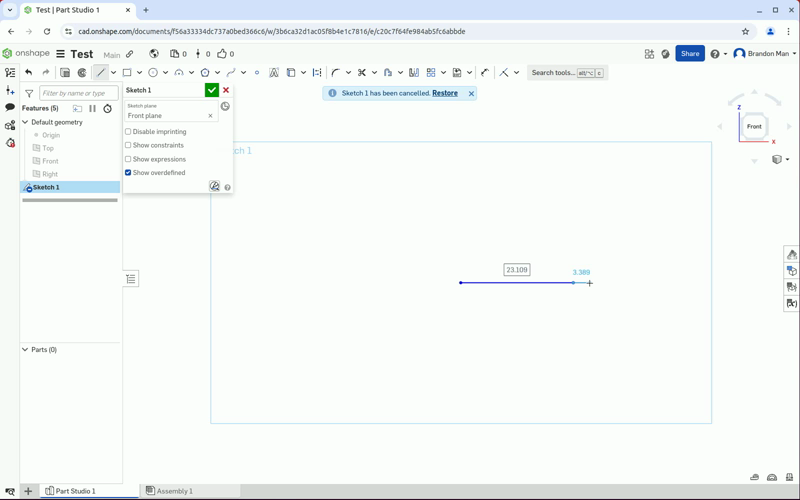
mouse_move(573, 245)
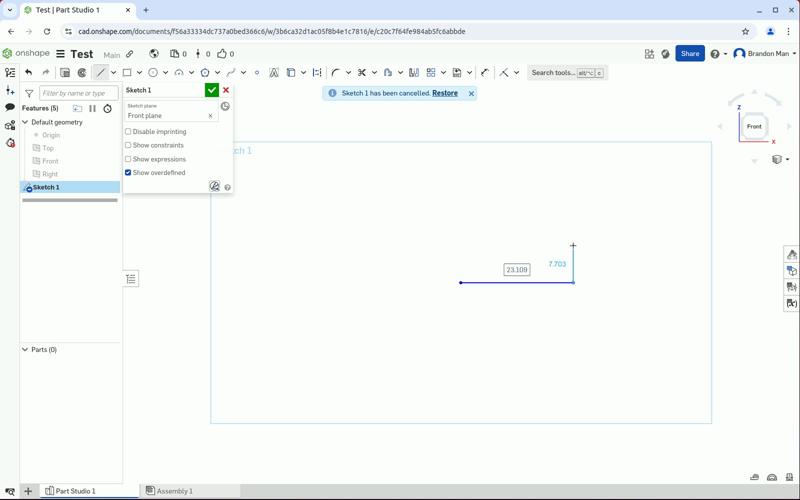
click(573, 245)
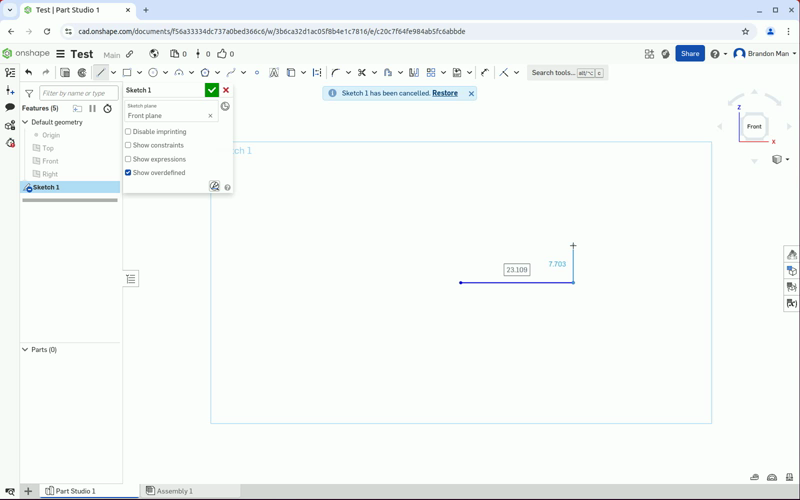
key_up(shift)
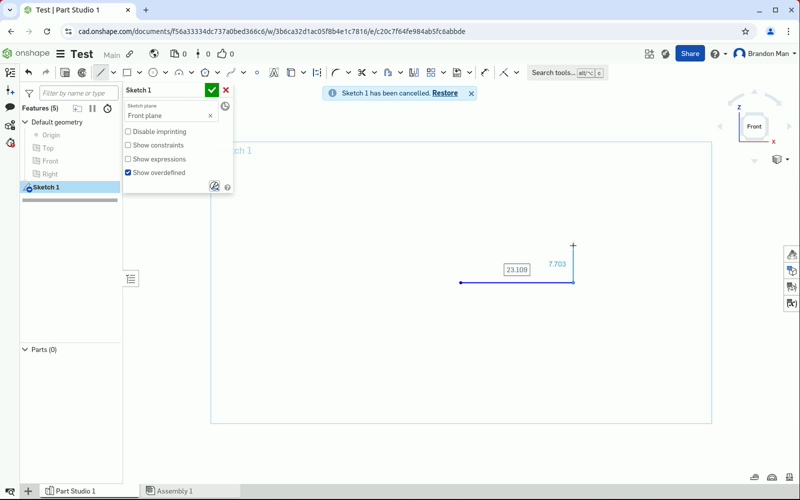
key_down(shift)
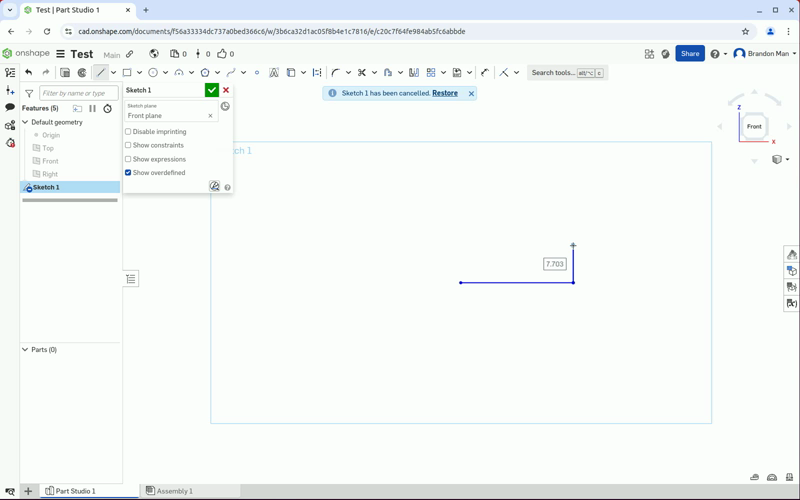
mouse_move(589, 245)
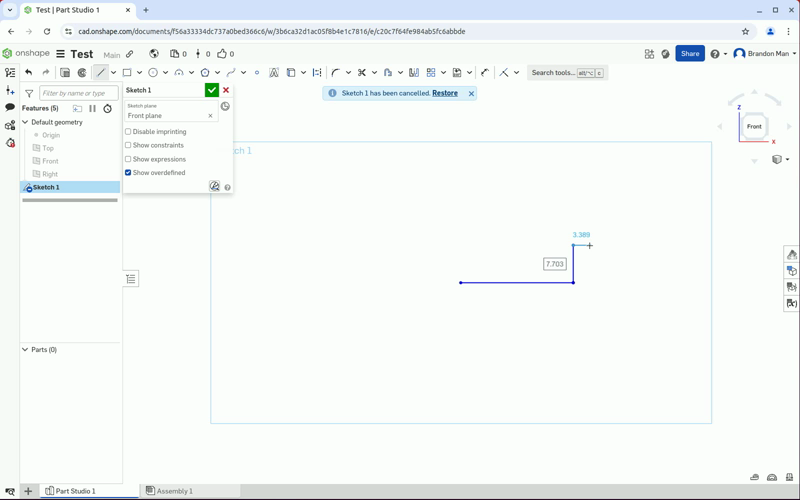
mouse_move(554, 245)
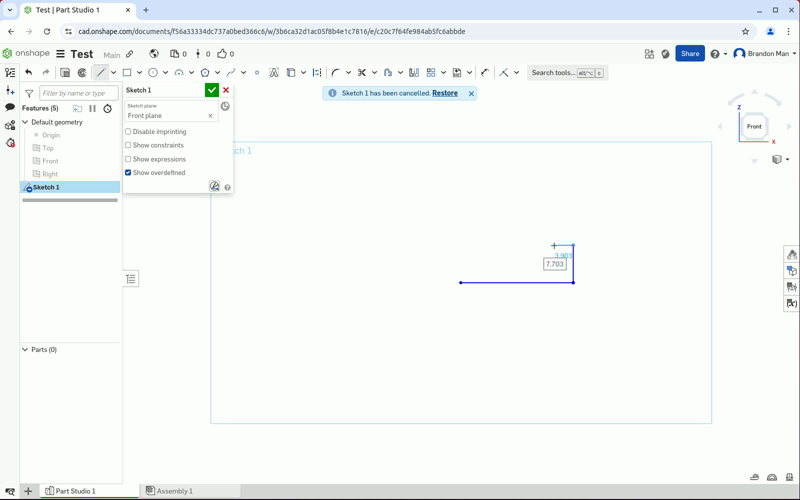
click(554, 245)
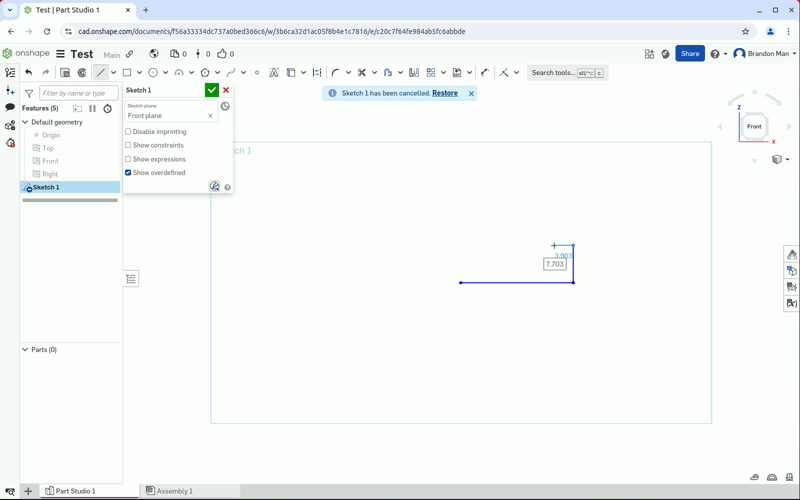
key_up(shift)
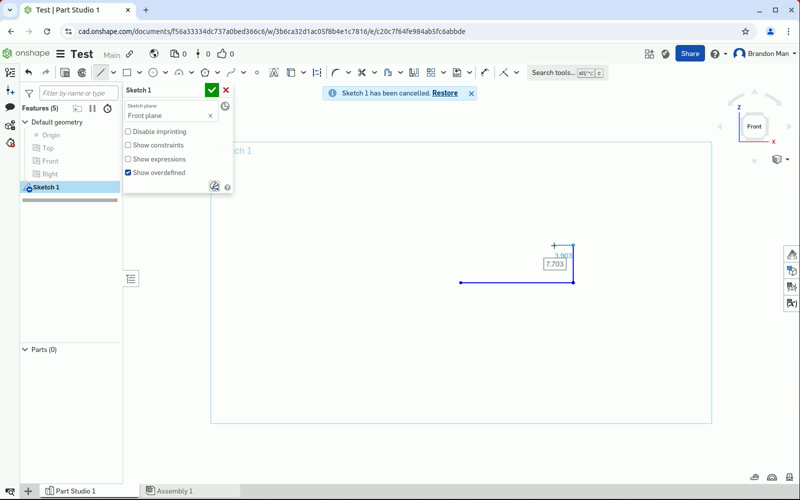
key_down(shift)
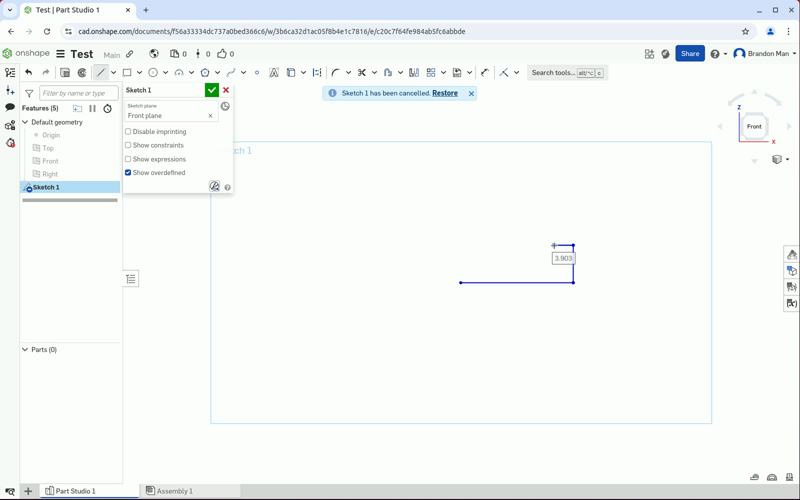
mouse_move(479, 245)
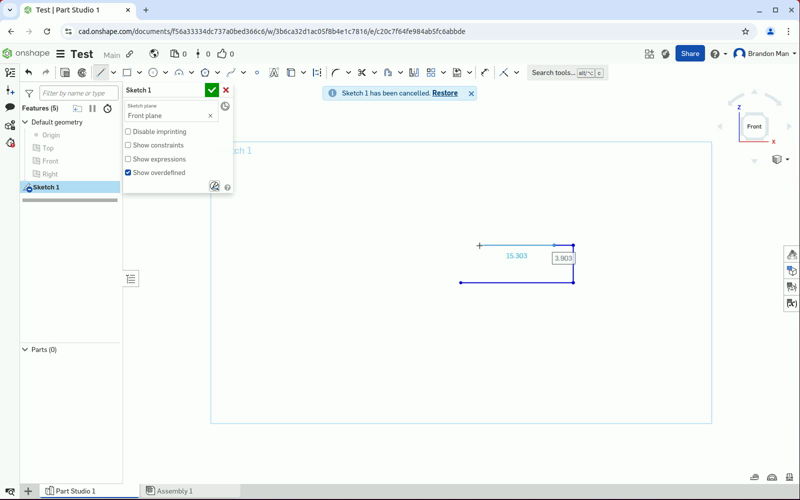
click(479, 245)
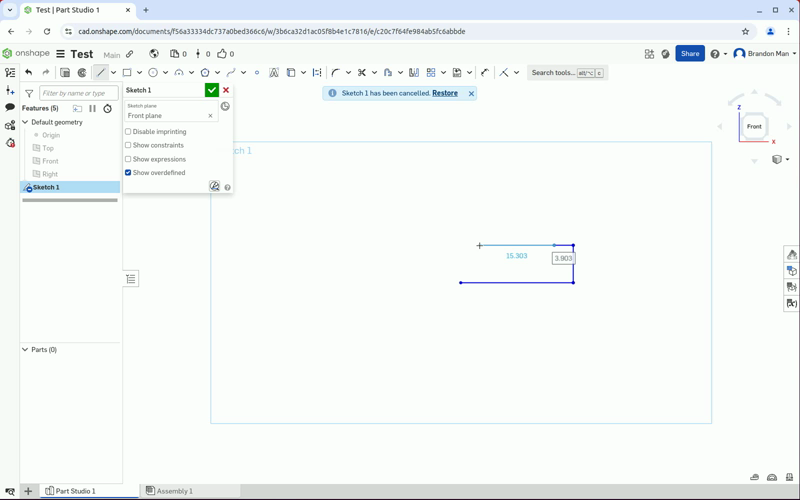
key_up(shift)
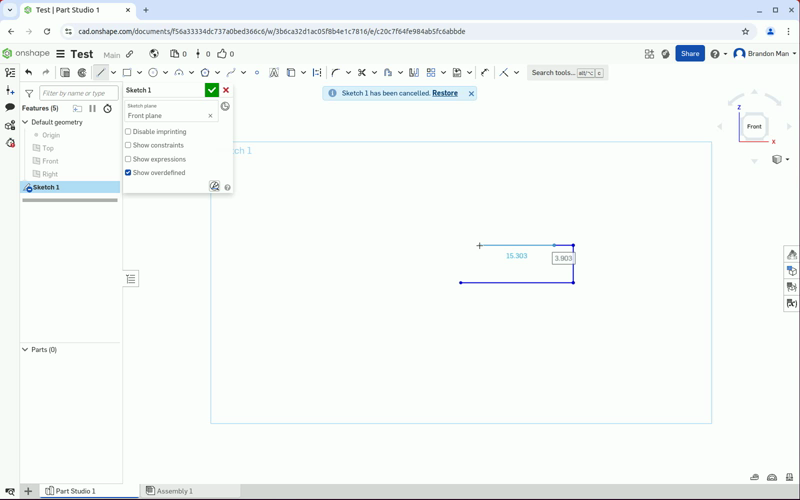
key_down(shift)
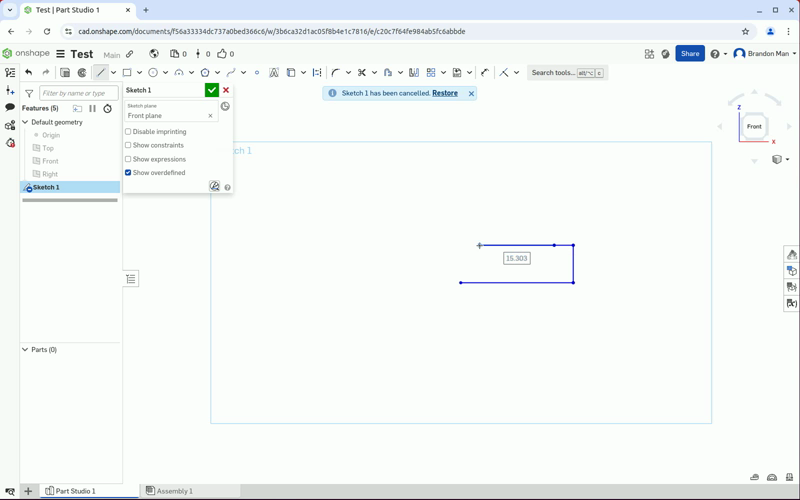
mouse_move(509, 245)
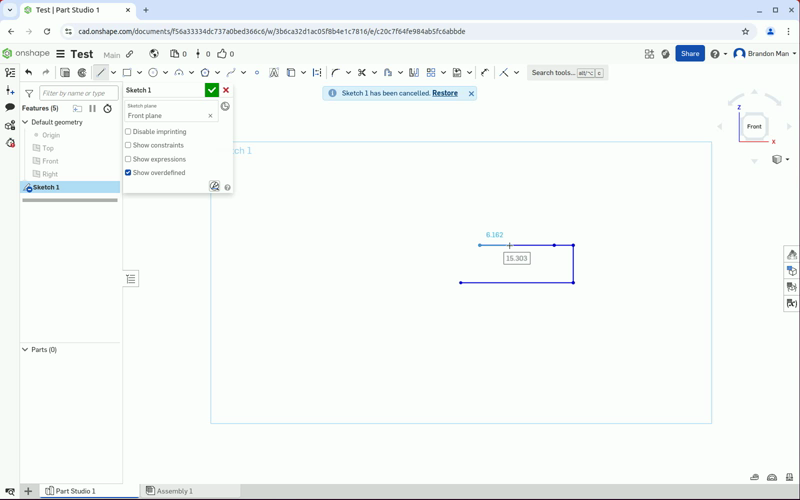
mouse_move(460, 245)
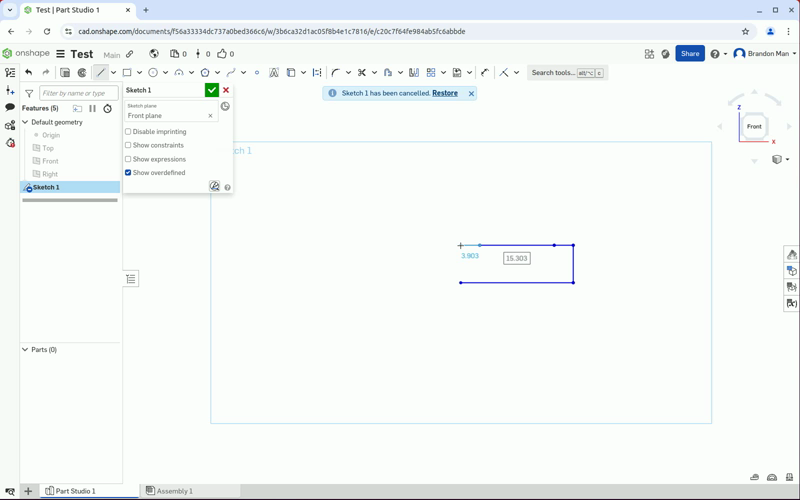
click(460, 245)
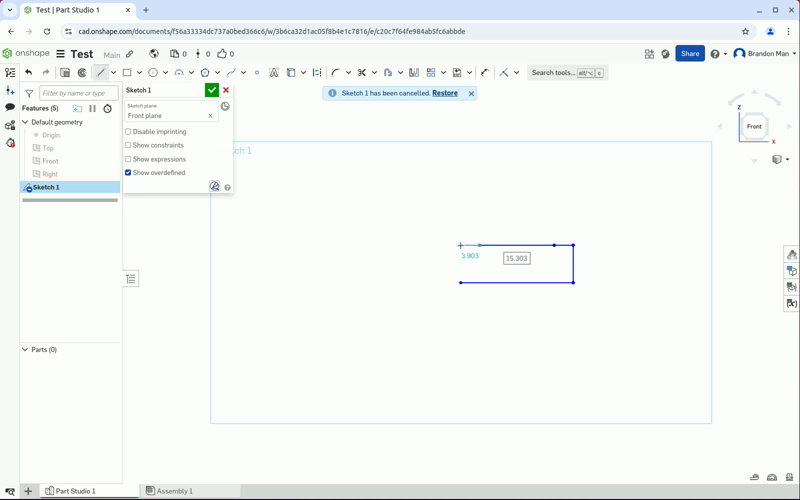
key_up(shift)
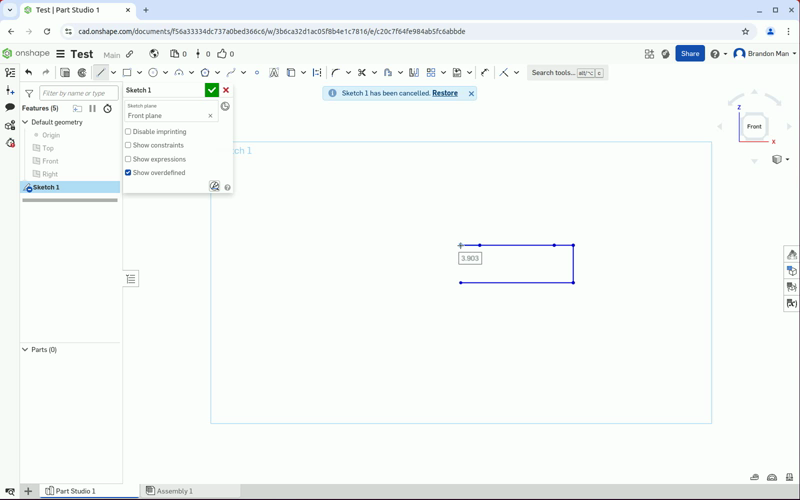
mouse_move(490, 245)
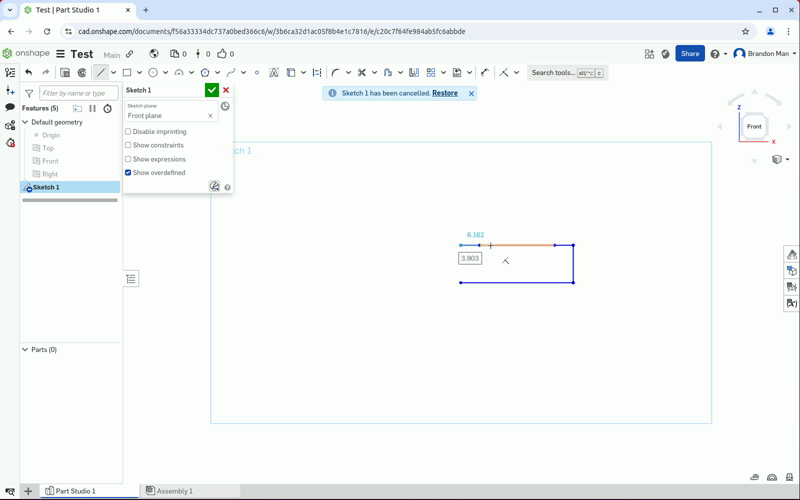
key_down(shift)
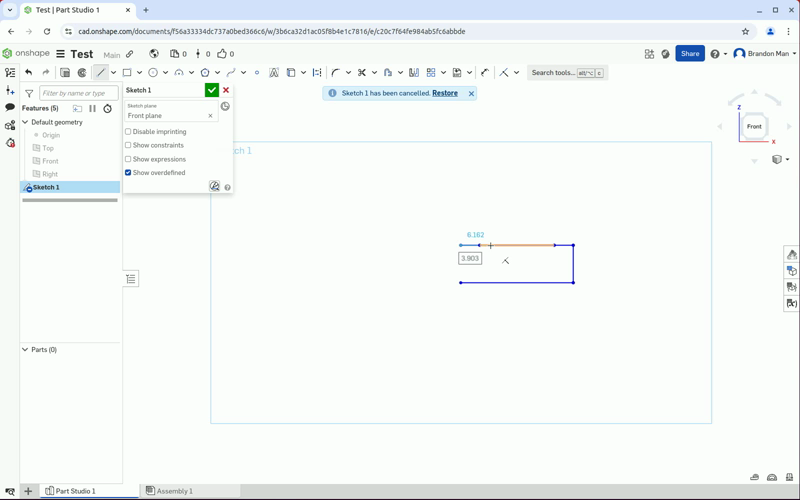
mouse_move(460, 282)
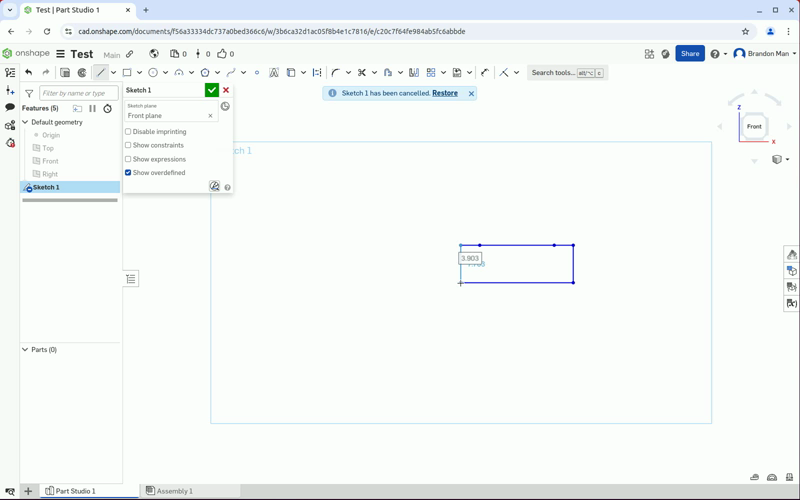
key_up(shift)
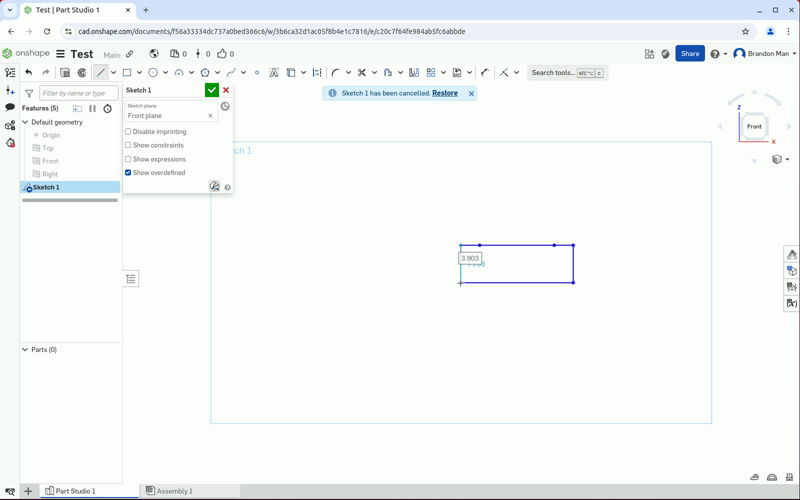
click(460, 282)
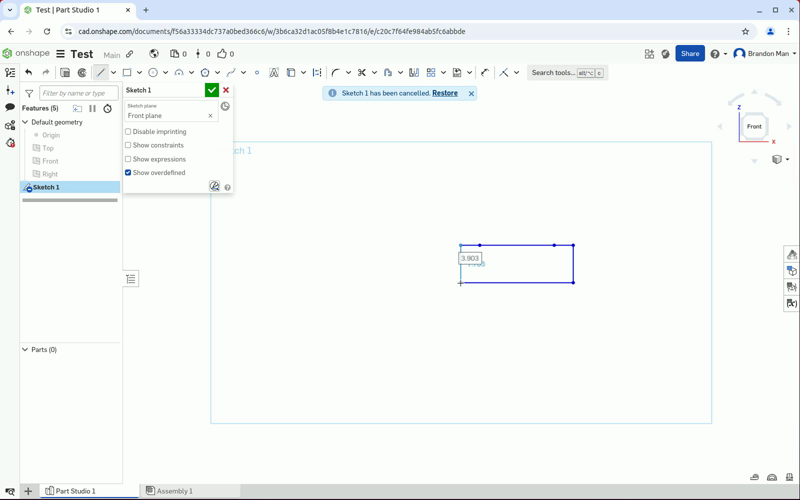
key(esc)
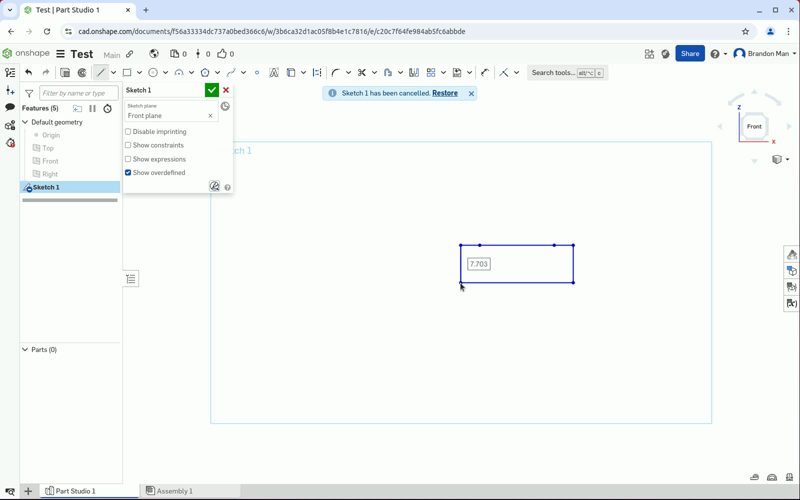
mouse_move(556, 277)
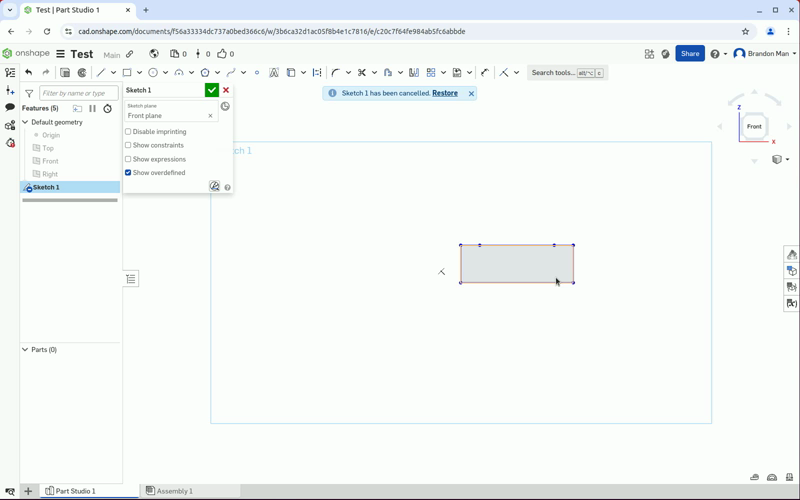
click(556, 277)
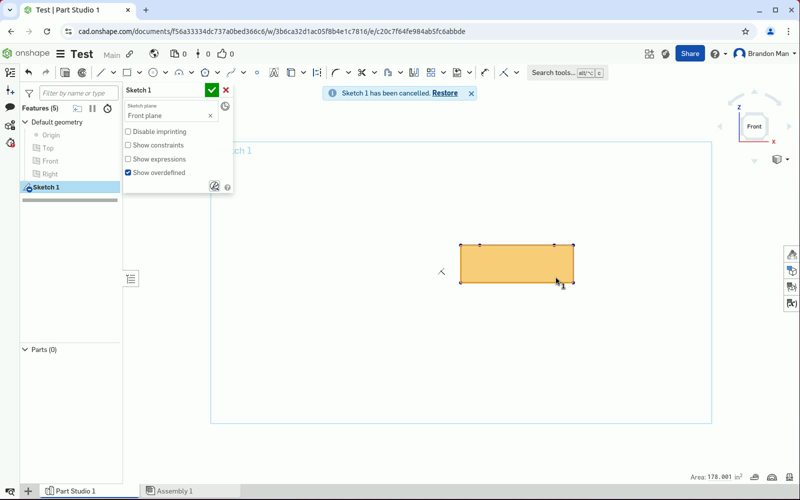
mouse_move(73, 352)
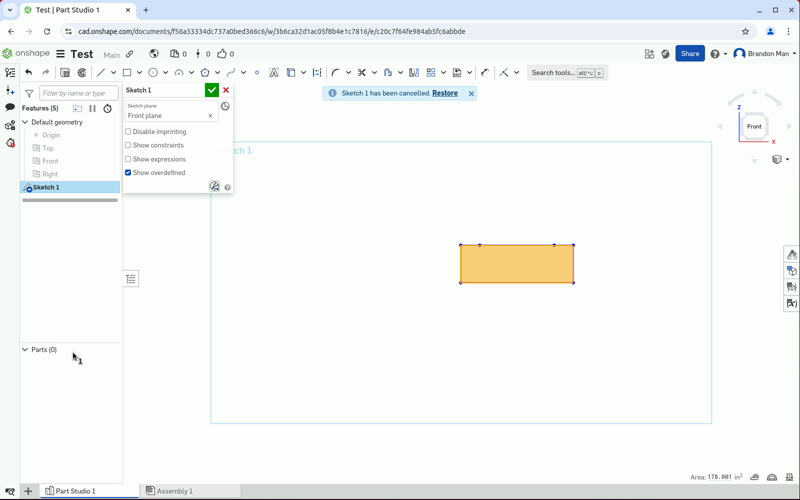
key(shift+y)
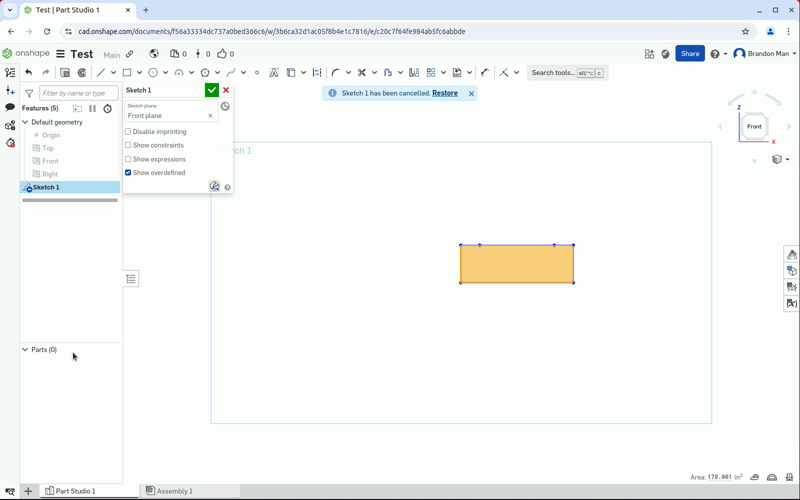
key(shift+e)
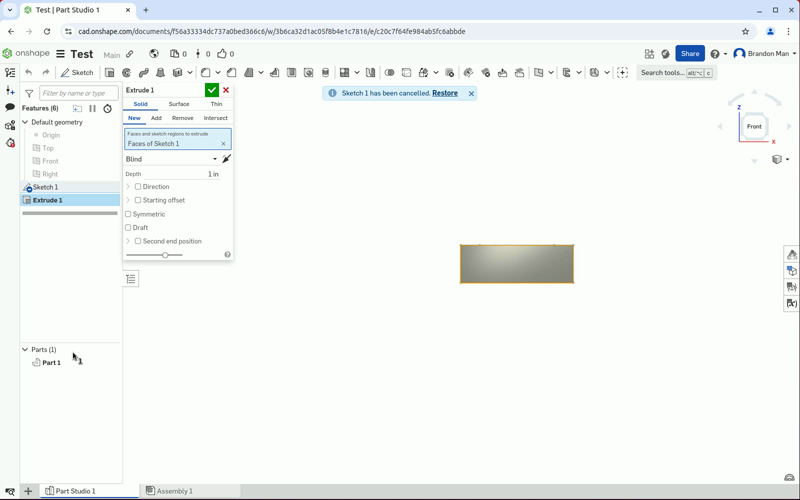
mouse_move(143, 106)
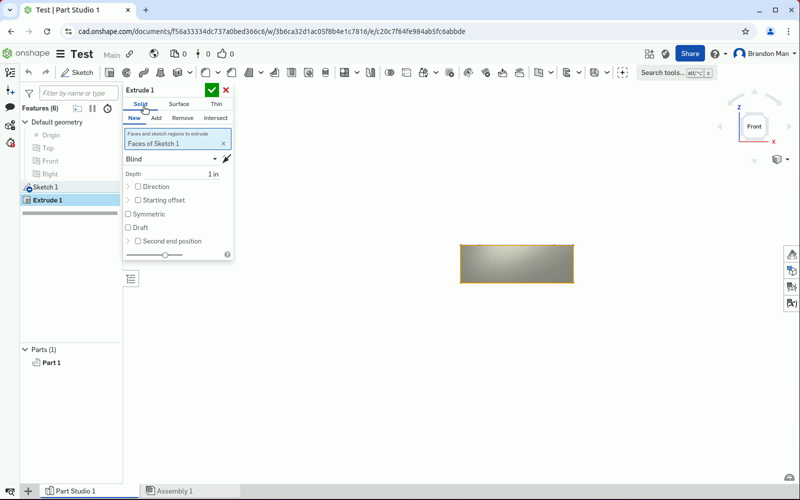
click(143, 106)
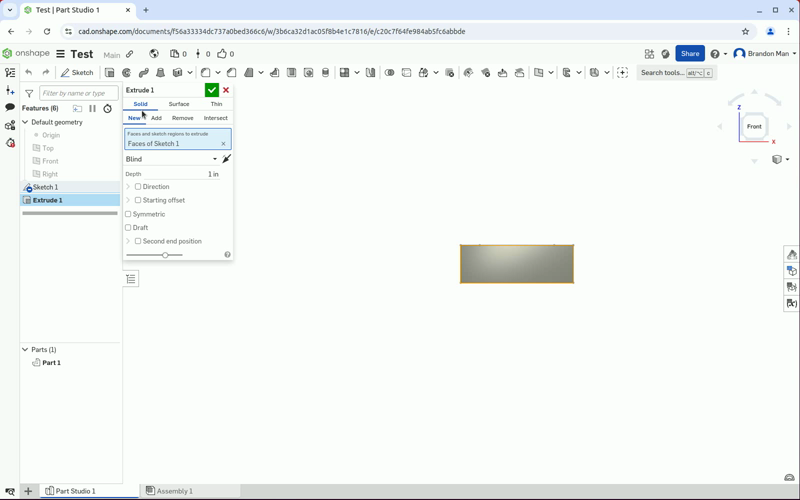
mouse_move(137, 120)
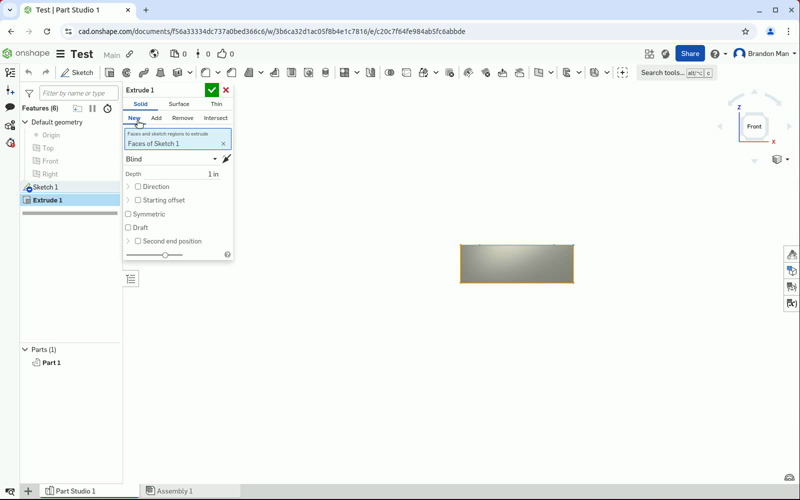
click(137, 120)
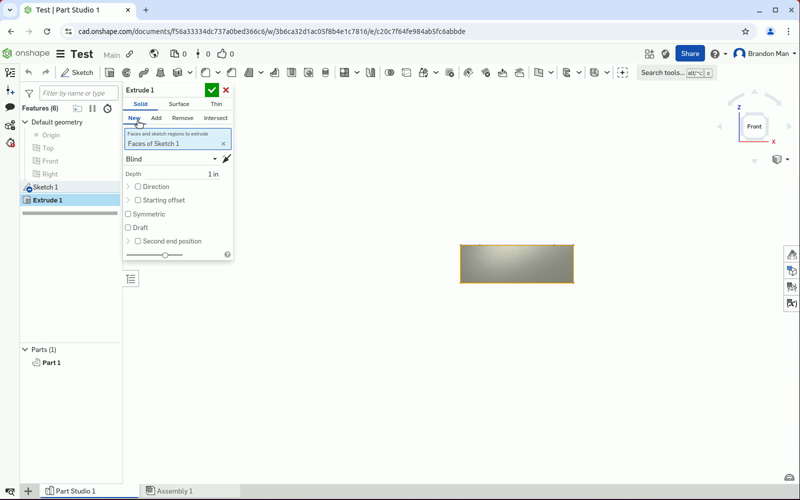
key(tab, 4)
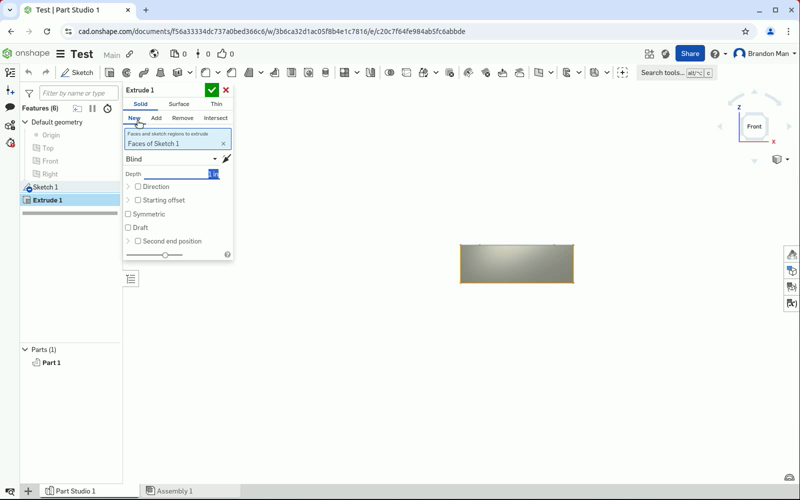
text(-15.405)
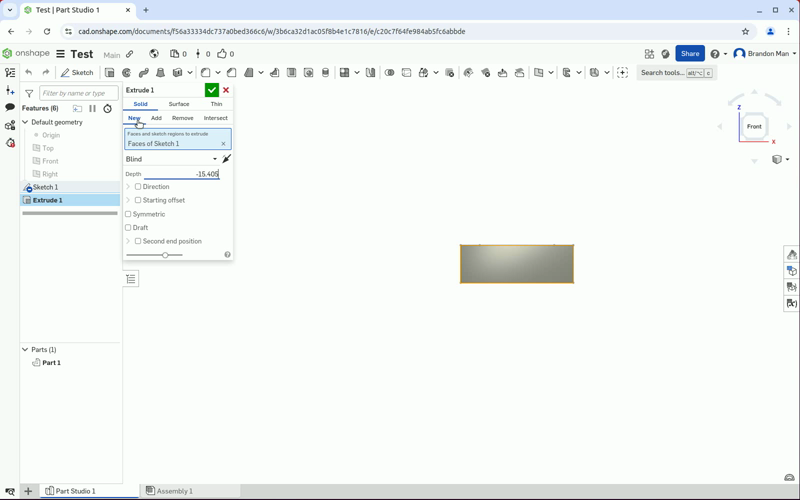
key(enter)
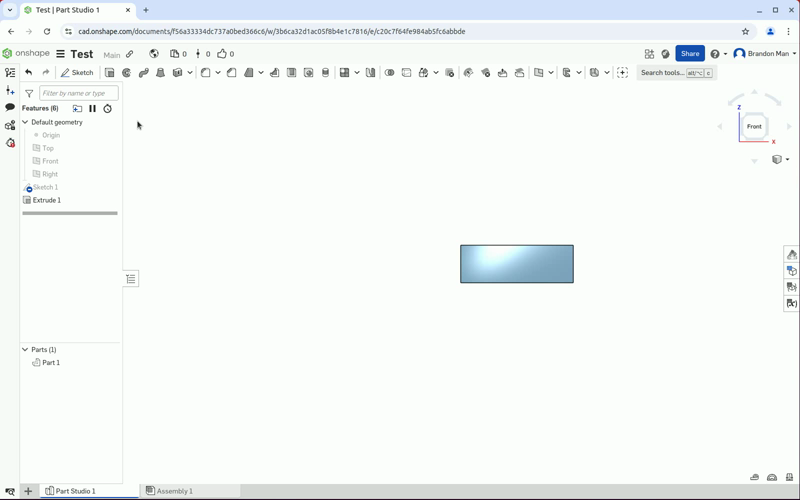
key(shift+h)
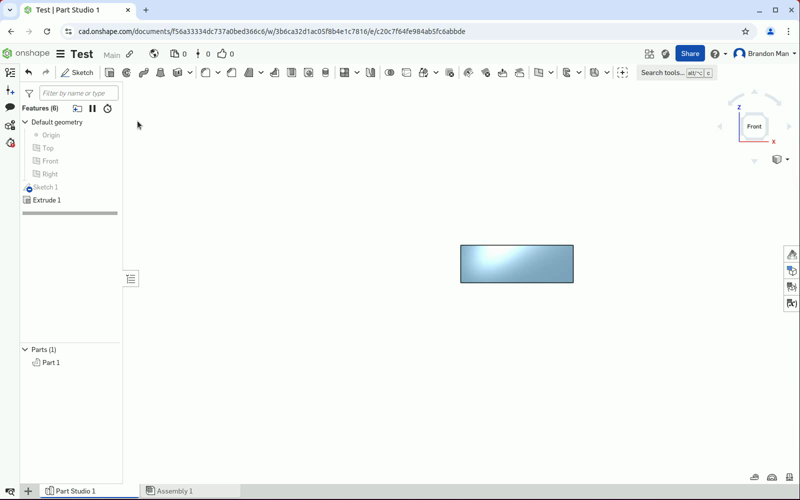
key(shift+h)
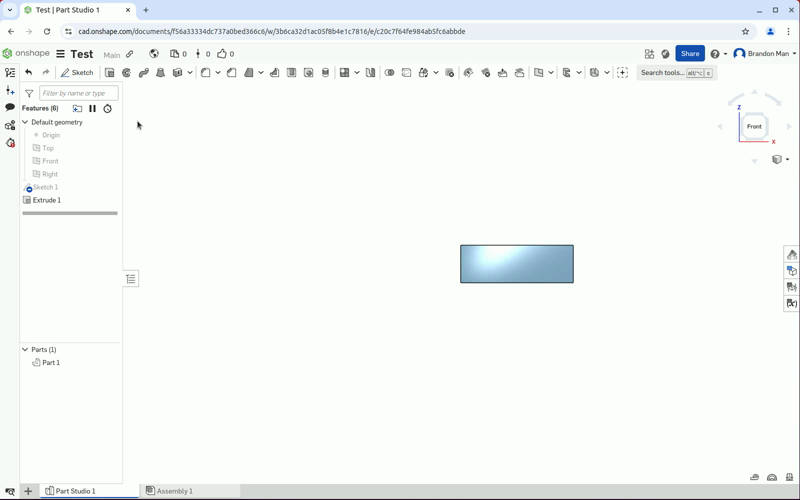
mouse_move(73, 189)
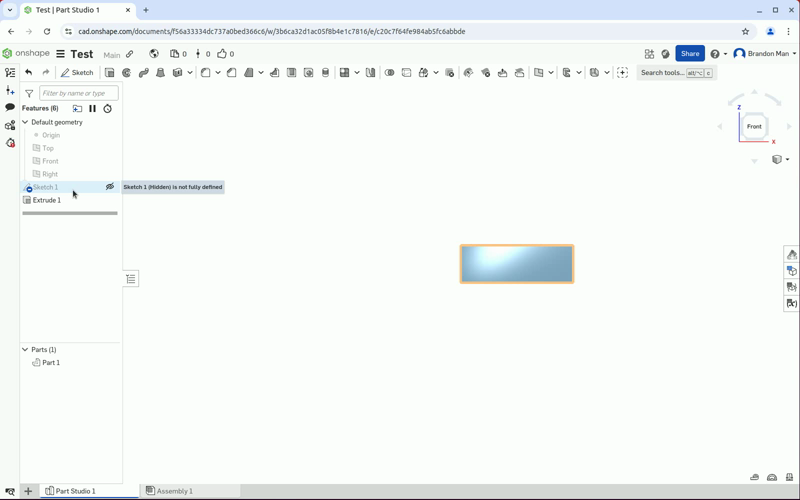
click(73, 189)
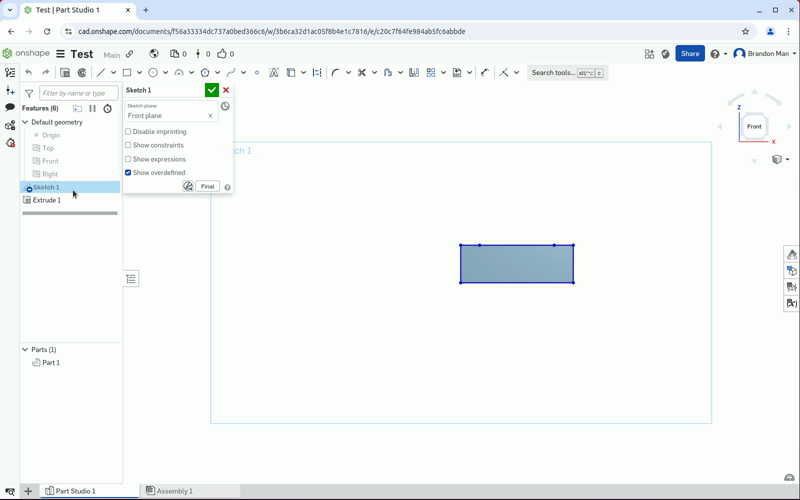
mouse_move(229, 92)
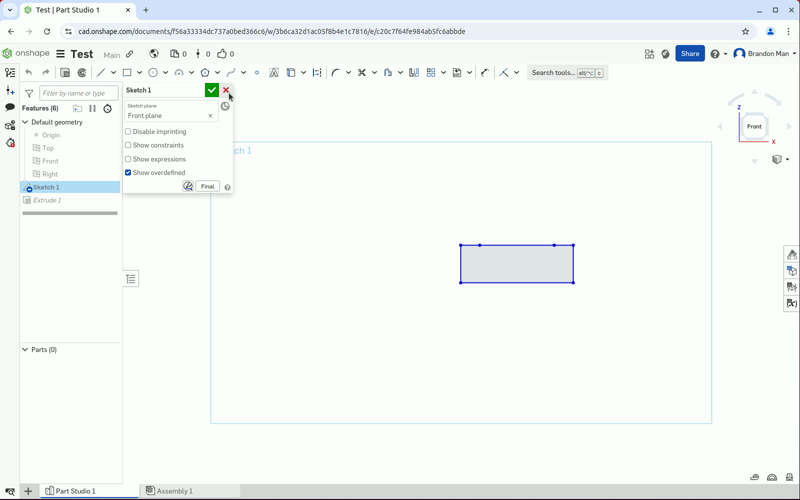
click(229, 92)
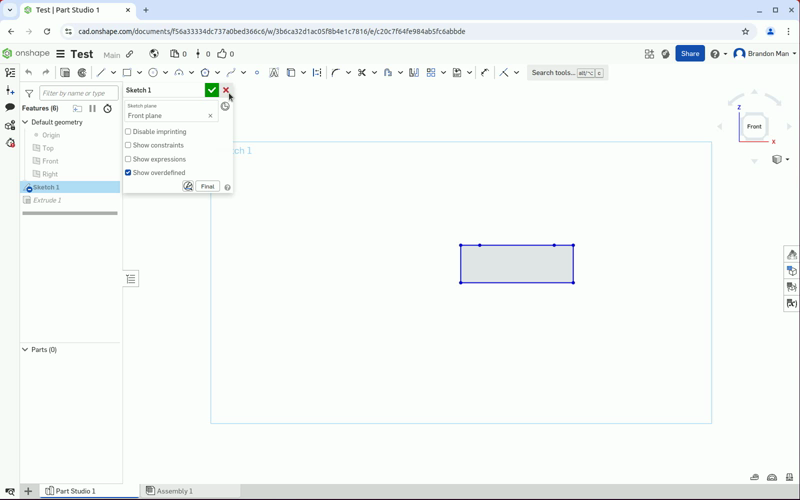
key(shift+s)
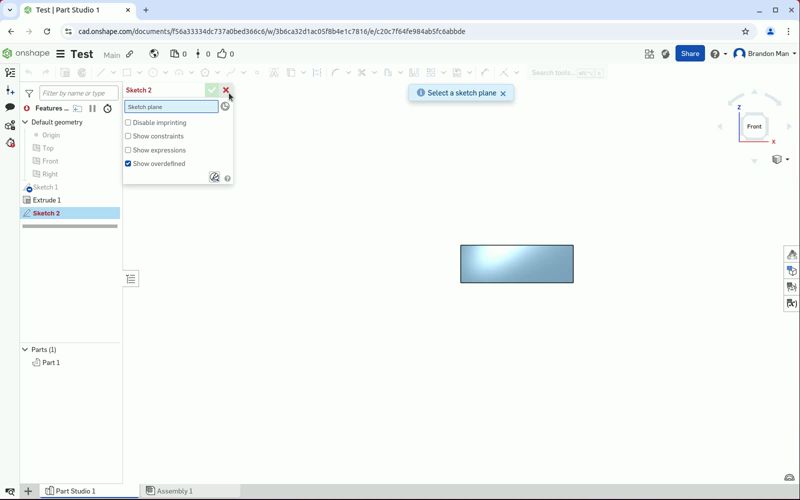
mouse_move(73, 163)
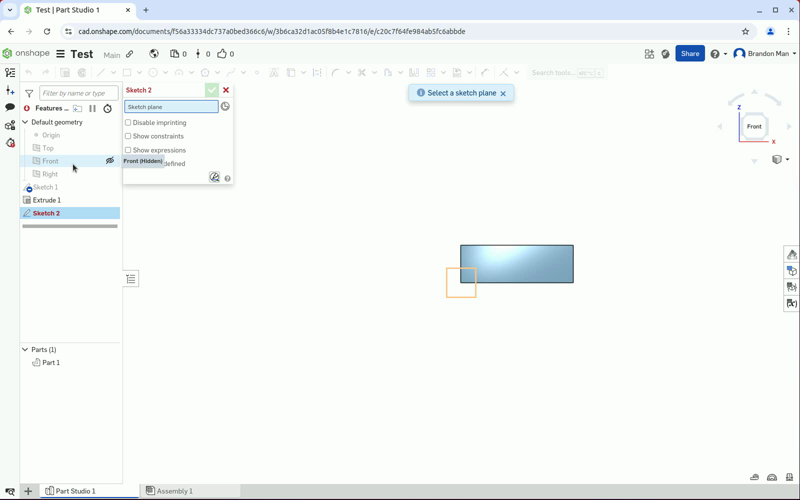
click(73, 163)
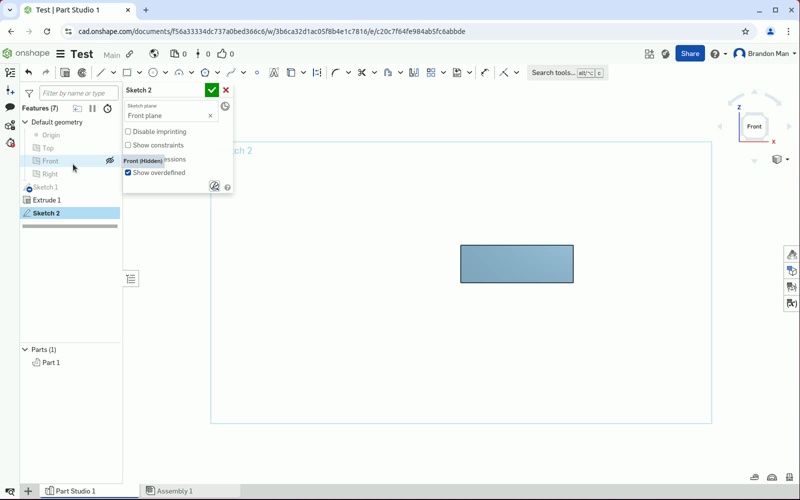
mouse_move(73, 352)
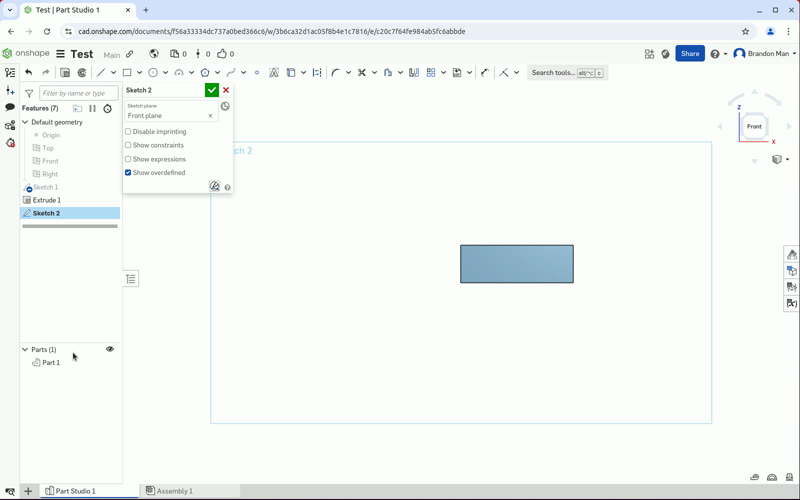
key(y)
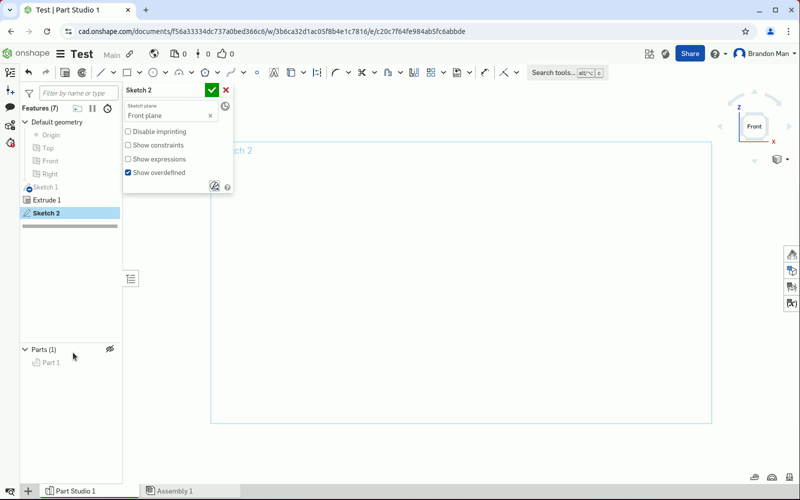
key(l)
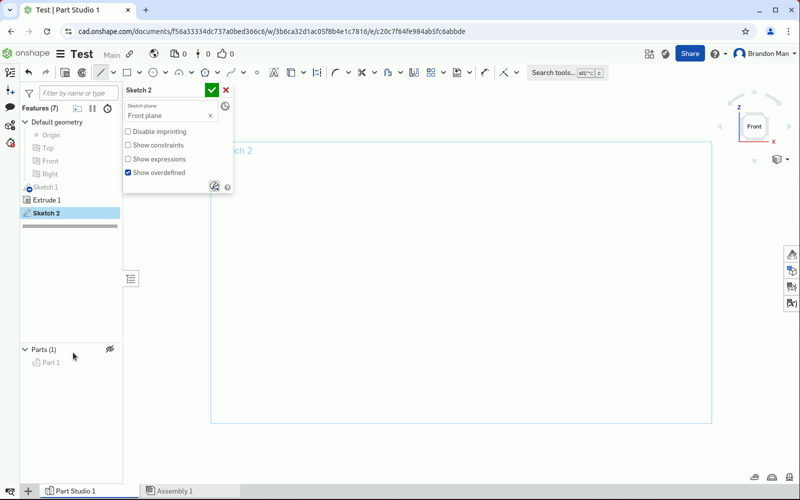
key_down(shift)
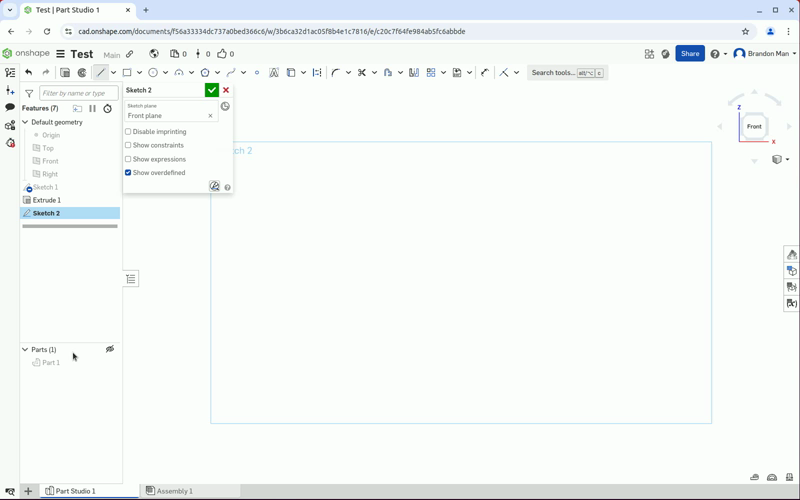
mouse_move(479, 245)
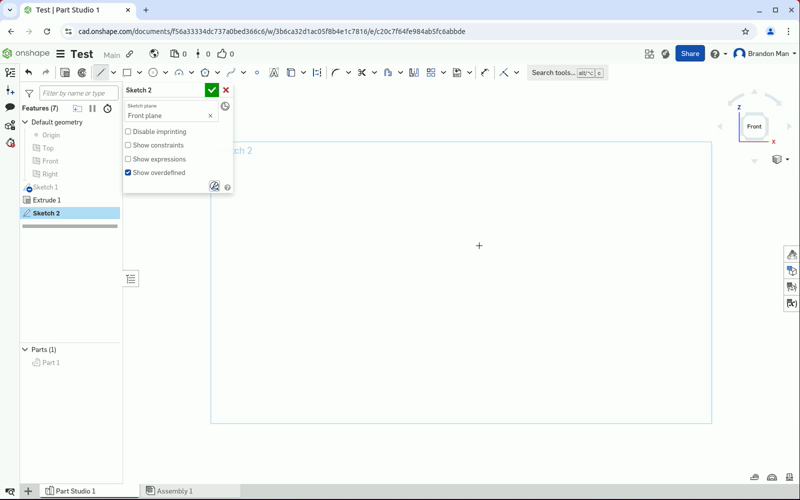
click(479, 245)
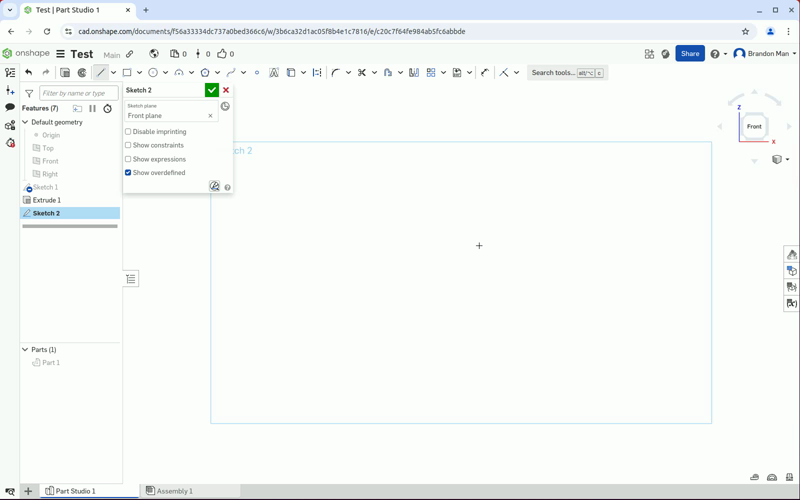
key_up(shift)
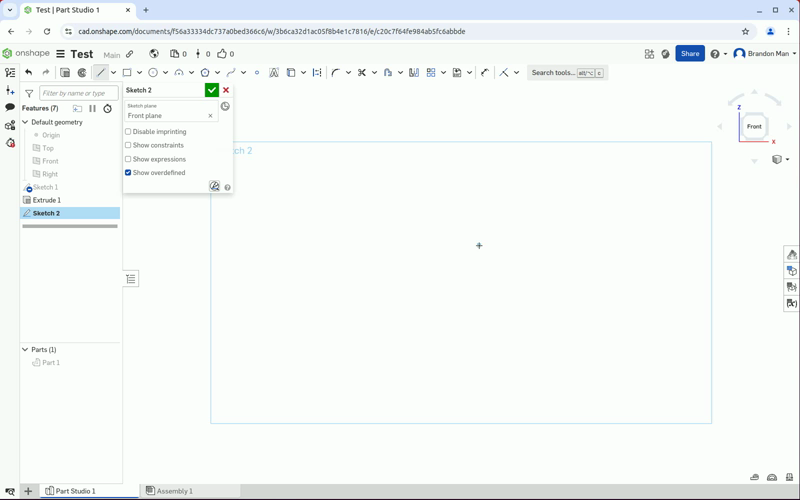
key_down(shift)
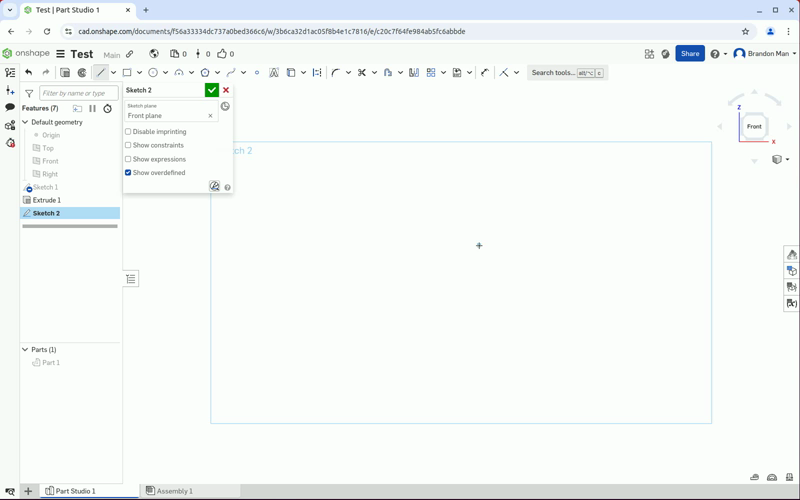
mouse_move(555, 245)
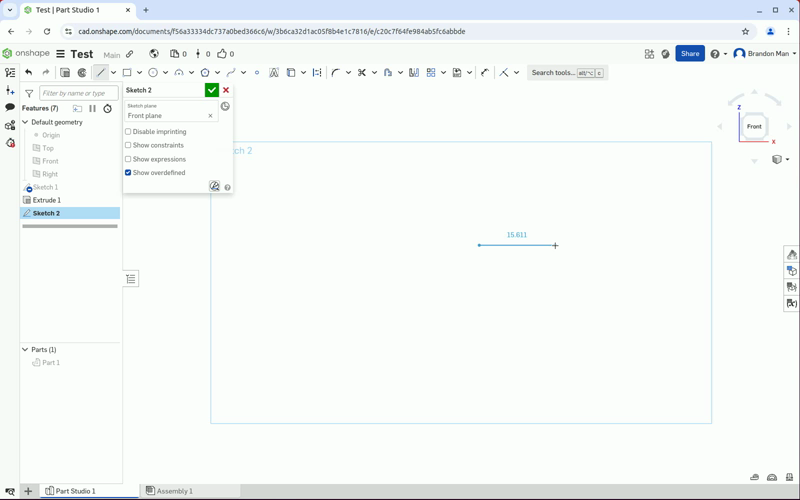
click(555, 245)
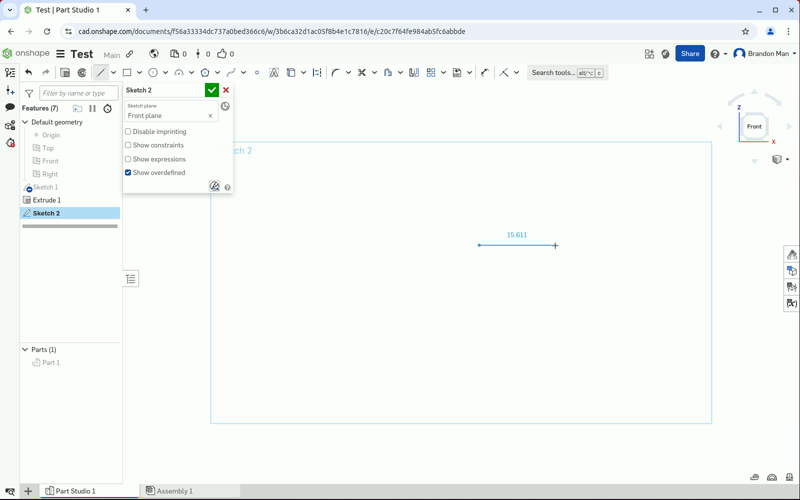
key_up(shift)
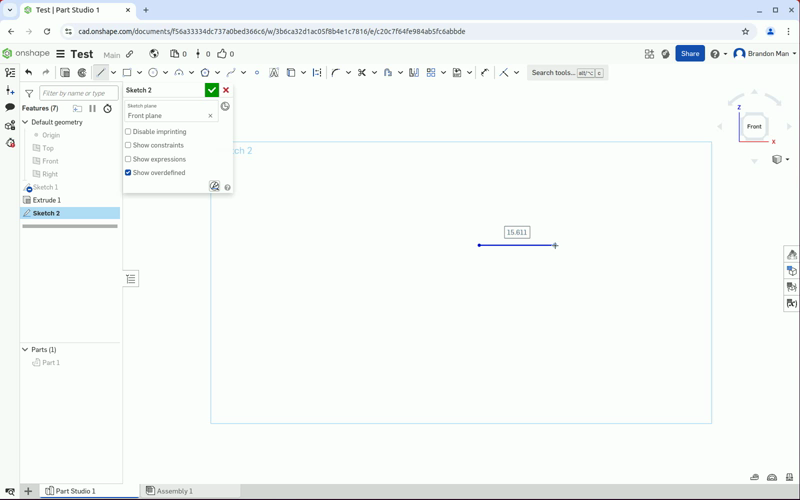
key_down(shift)
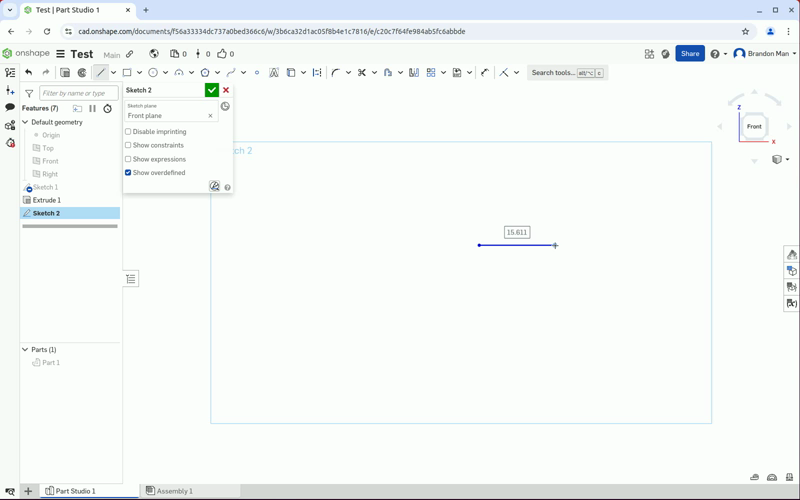
mouse_move(555, 170)
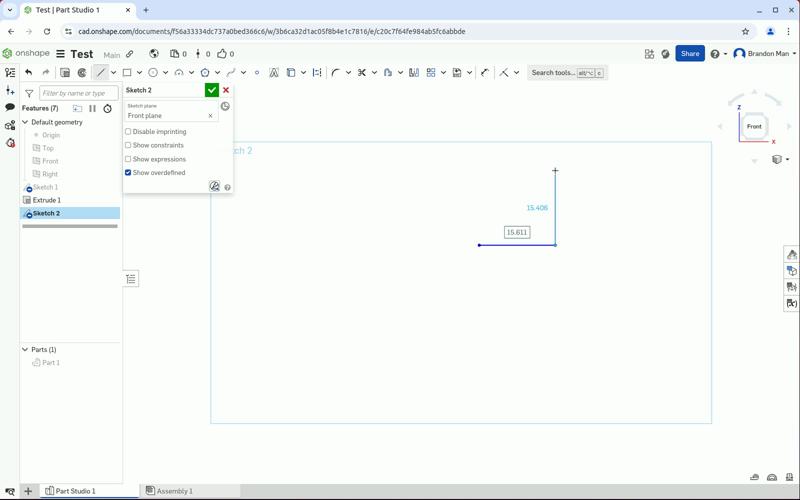
click(555, 170)
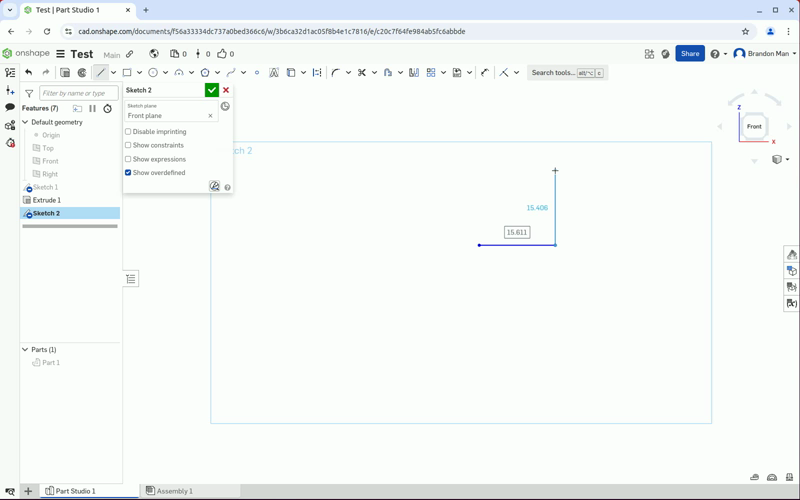
key_up(shift)
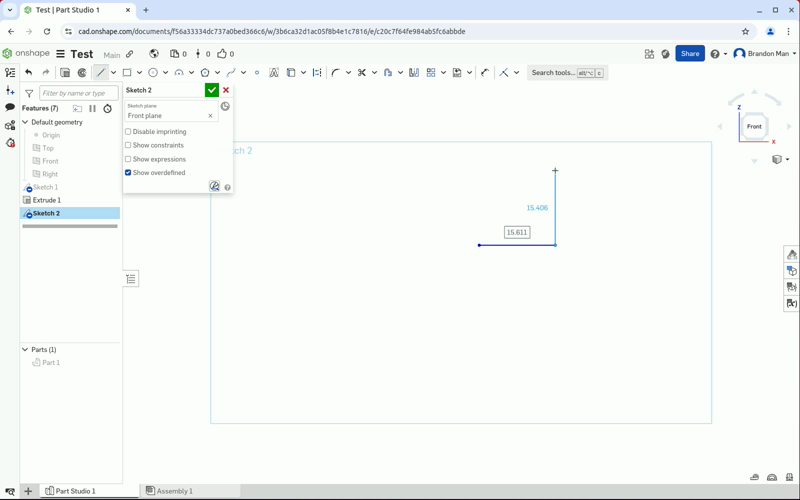
key_down(shift)
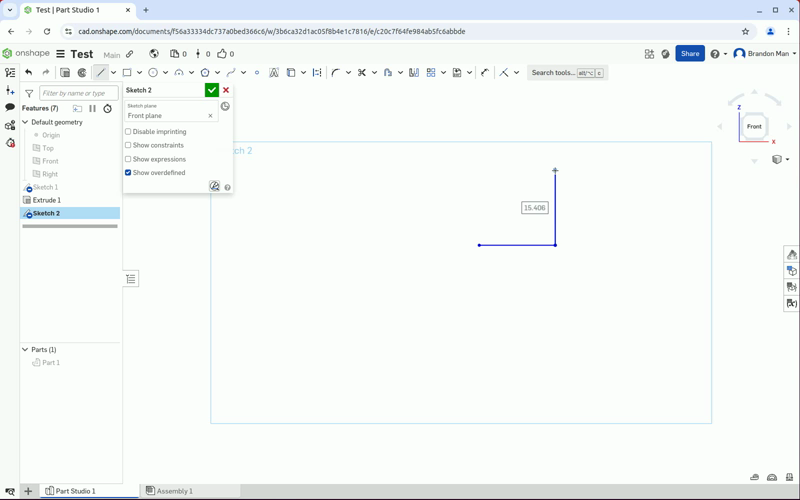
mouse_move(479, 170)
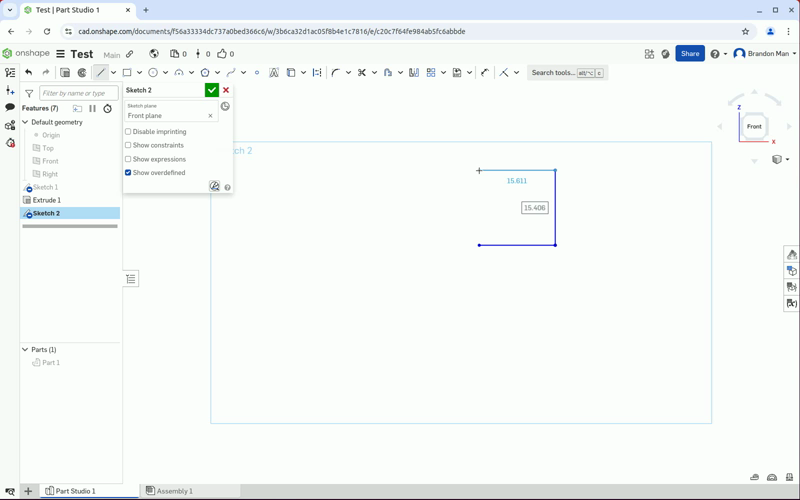
click(479, 170)
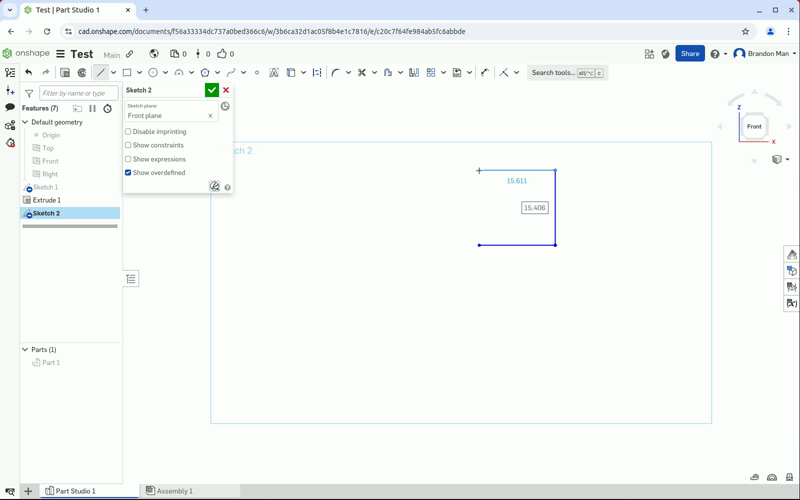
key_up(shift)
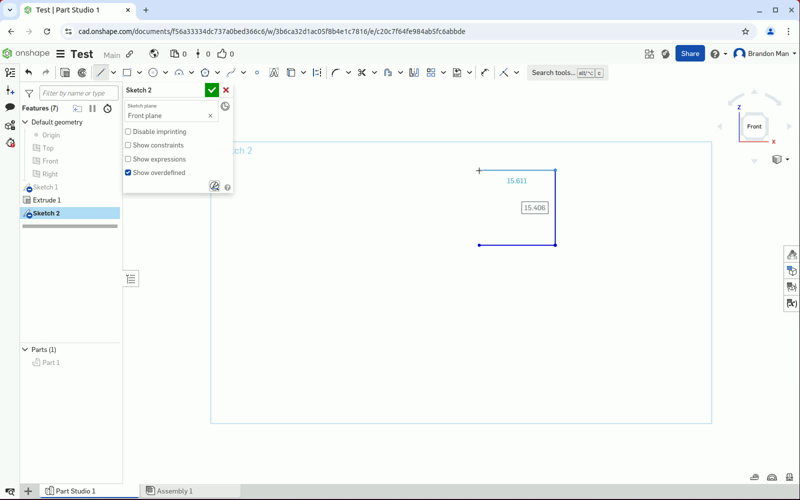
key_down(shift)
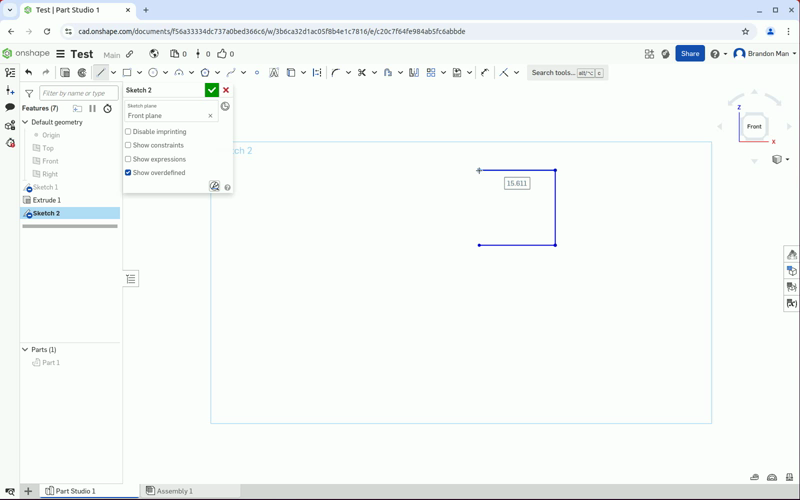
mouse_move(479, 245)
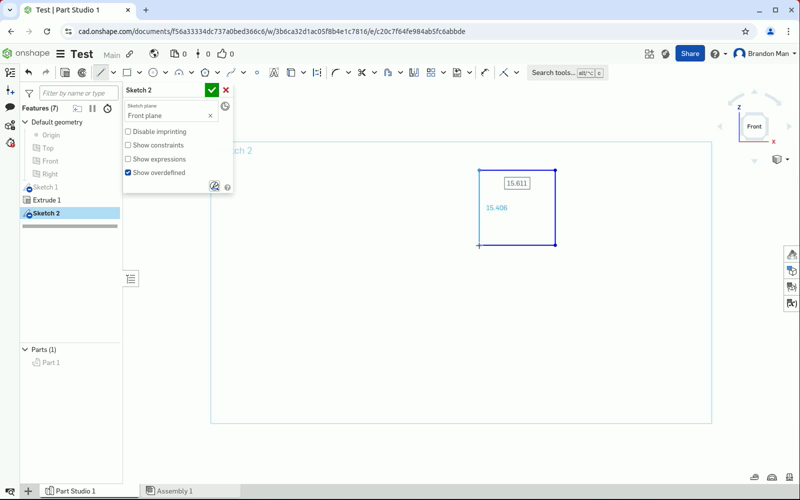
key_up(shift)
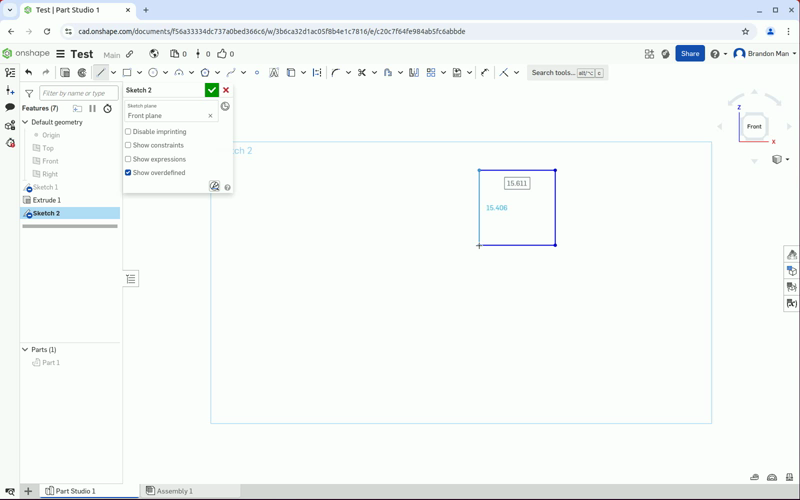
click(479, 245)
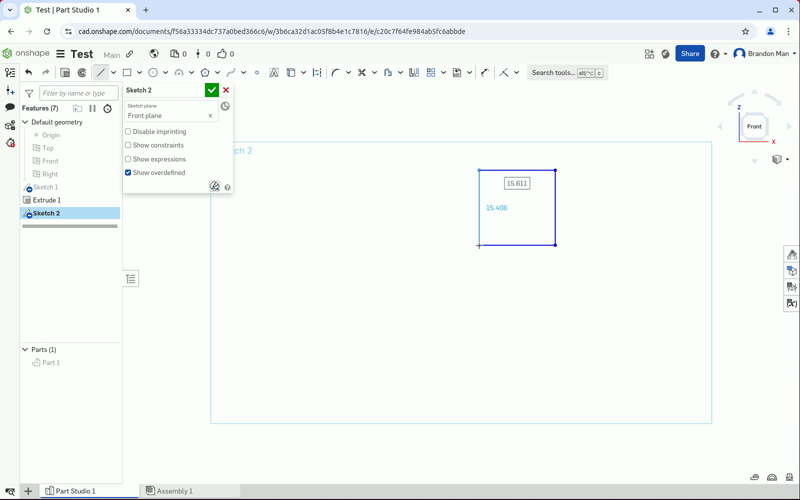
key(esc)
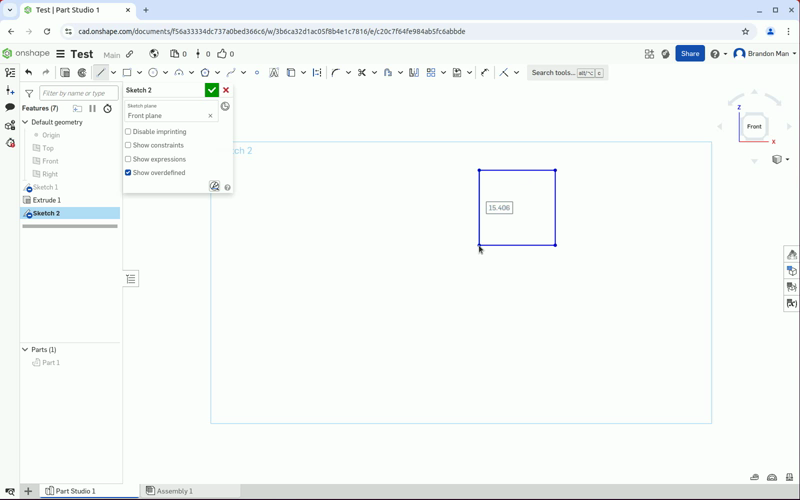
mouse_move(509, 237)
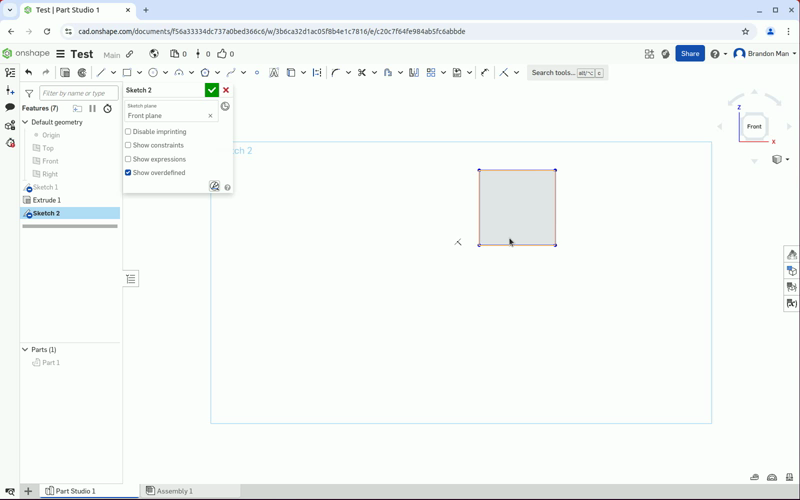
click(509, 237)
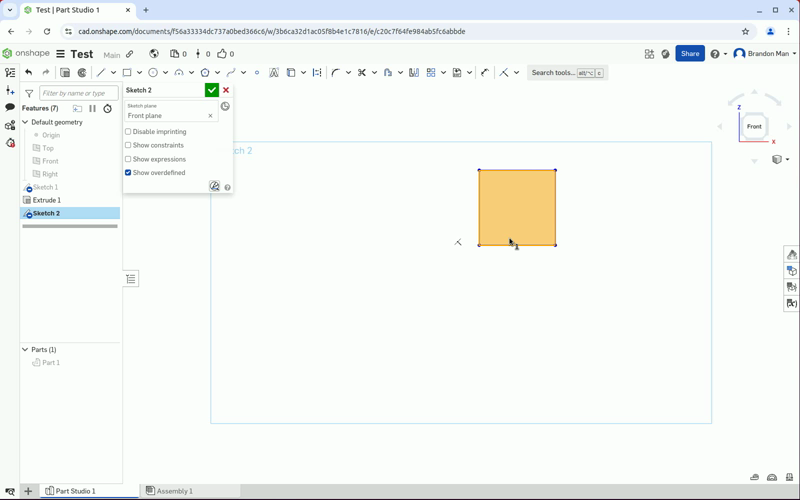
mouse_move(73, 352)
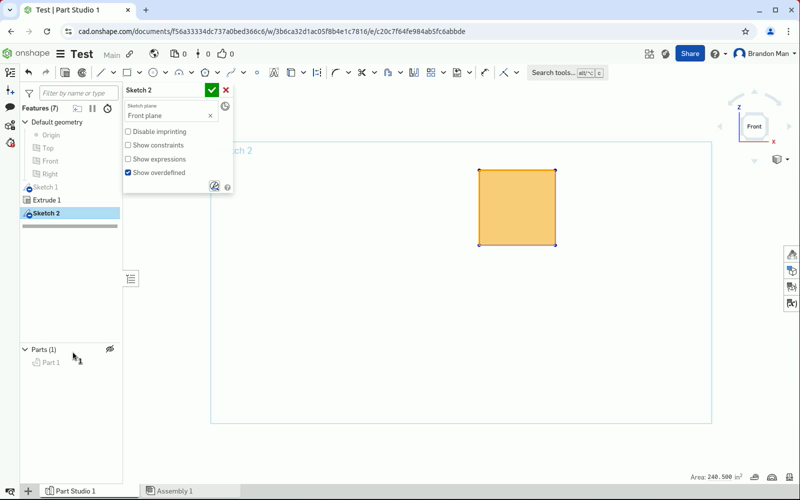
key(shift+y)
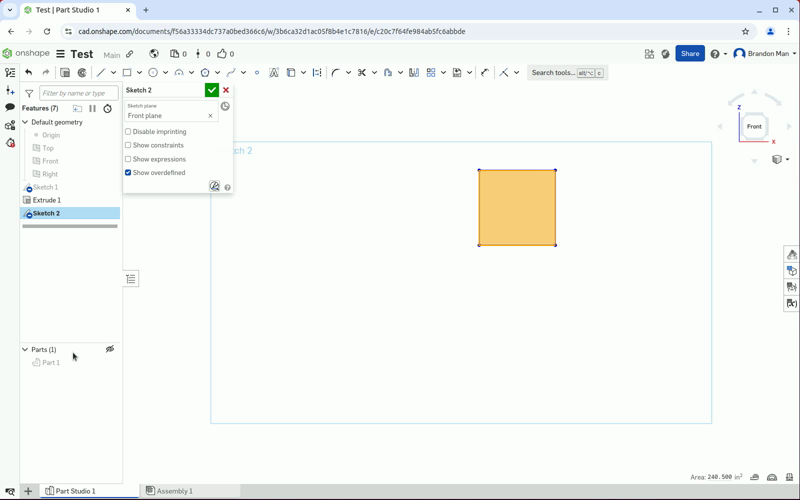
key(shift+e)
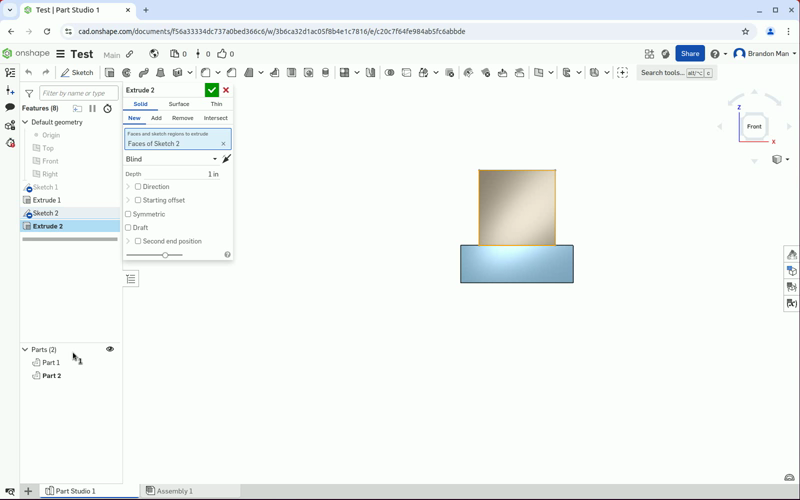
mouse_move(143, 106)
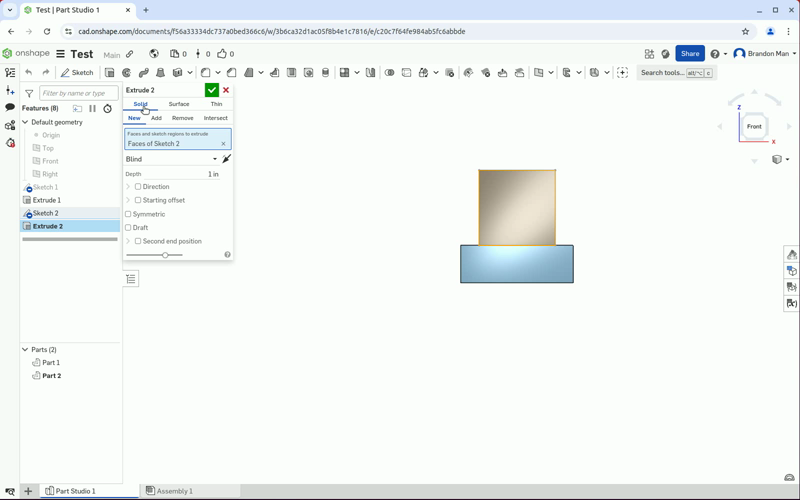
click(143, 106)
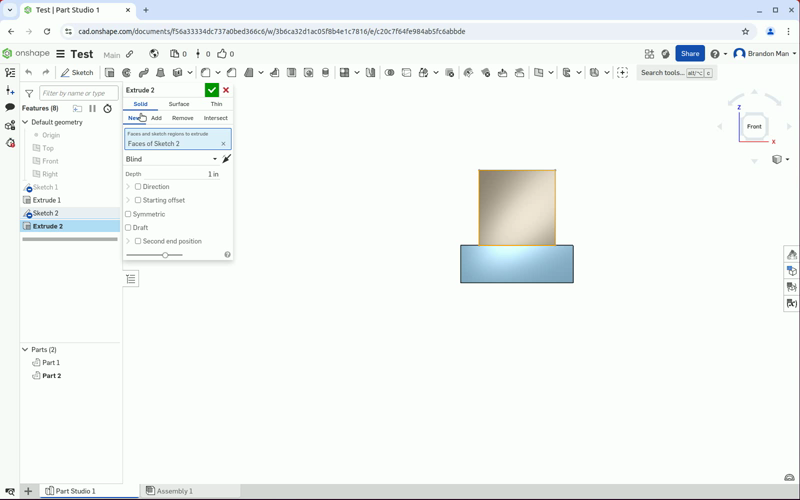
mouse_move(137, 120)
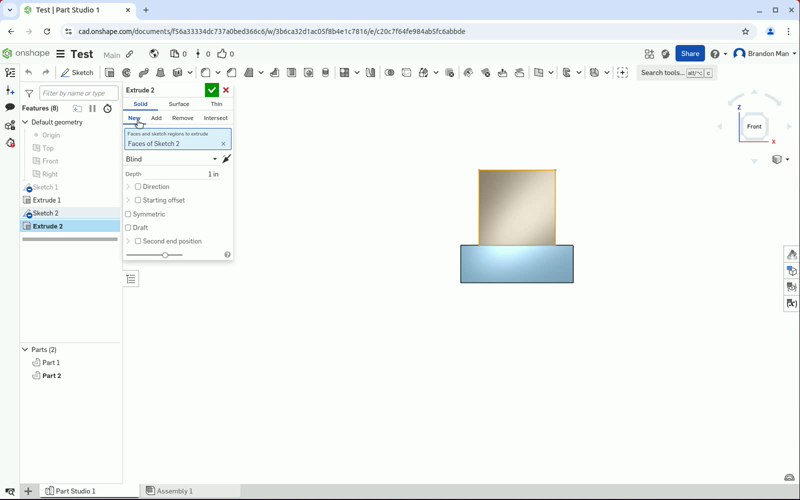
click(137, 120)
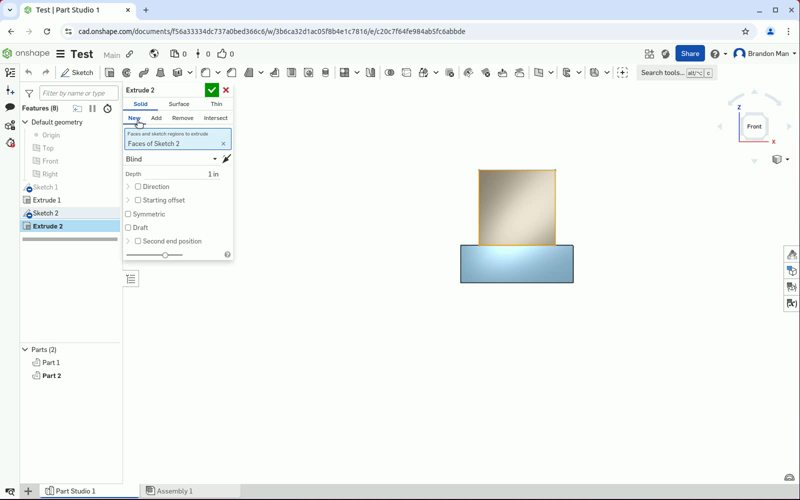
key(tab, 4)
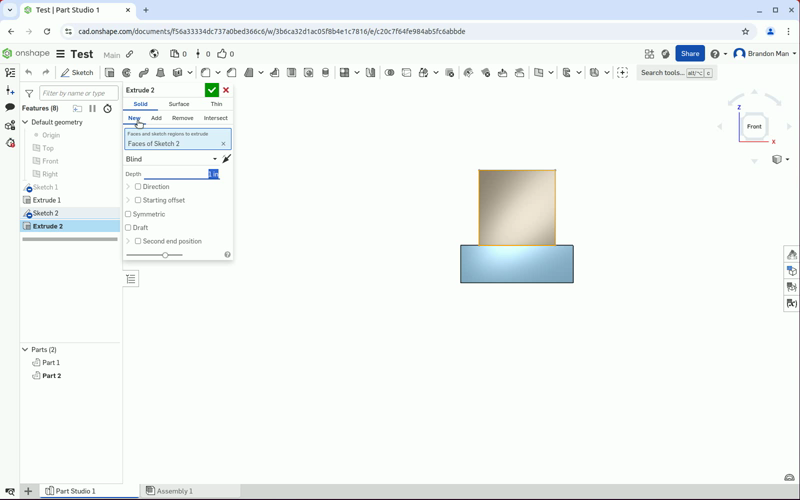
text(-15.405)
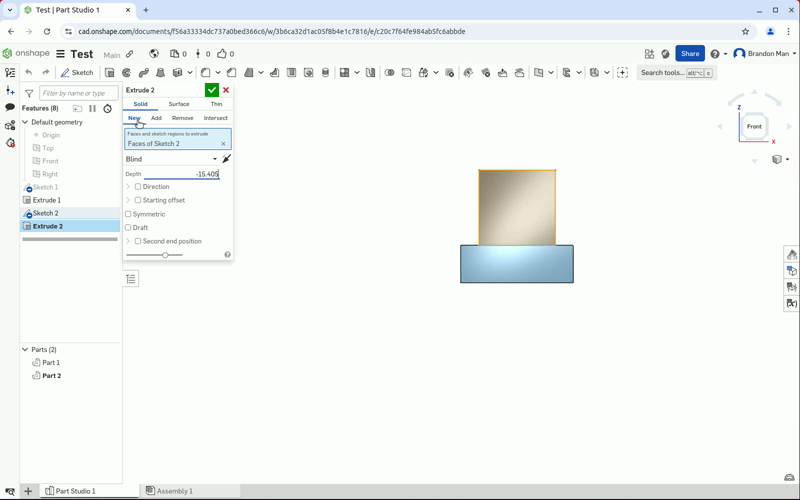
key(enter)
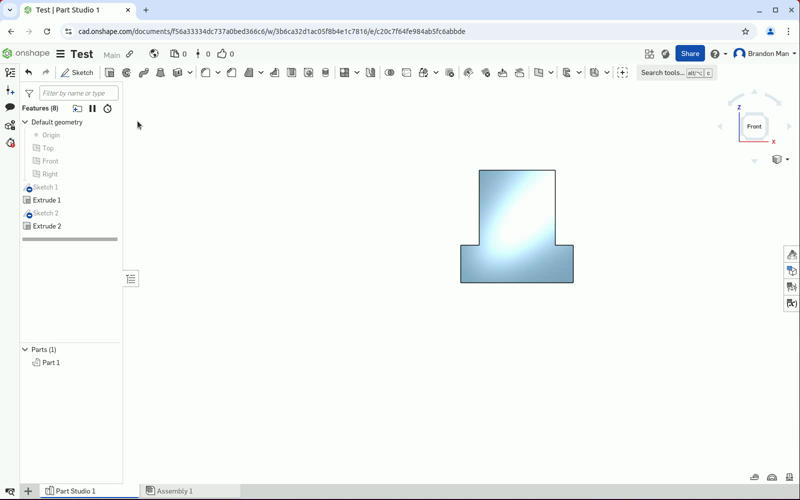
key(shift+h)
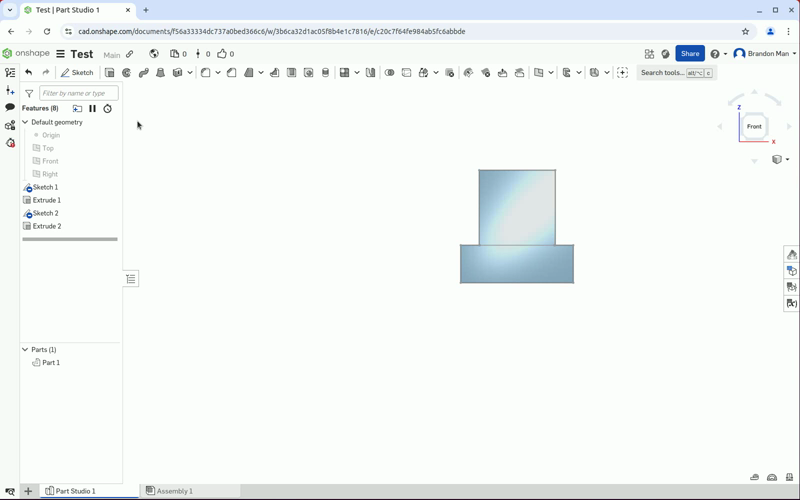
key(shift+h)
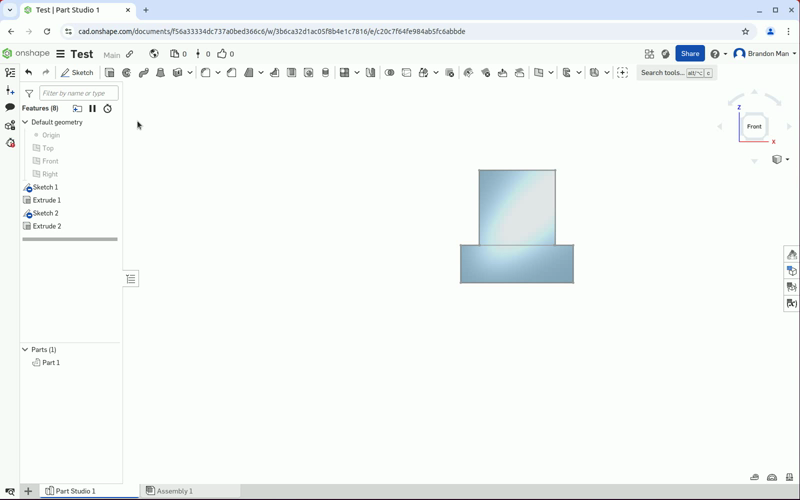
key(shift+7)
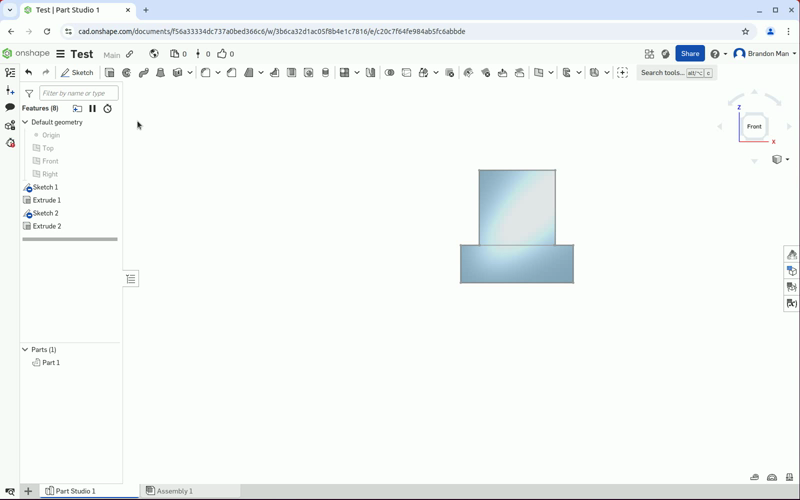
key(left, 2)
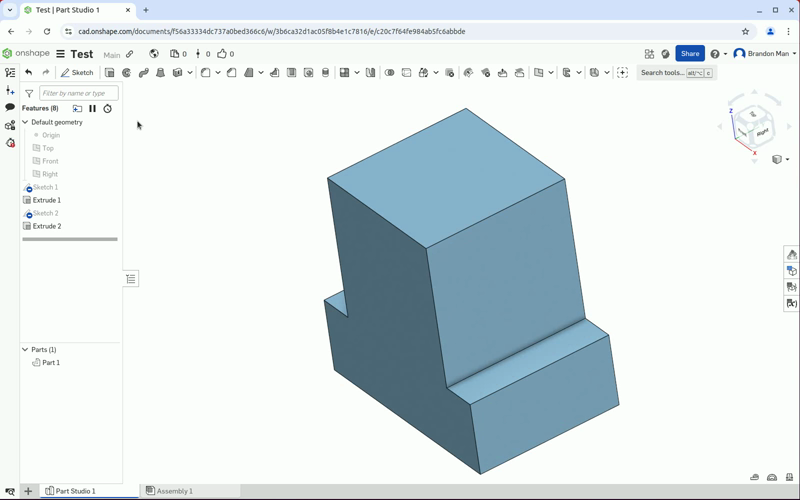
key(down, 2)
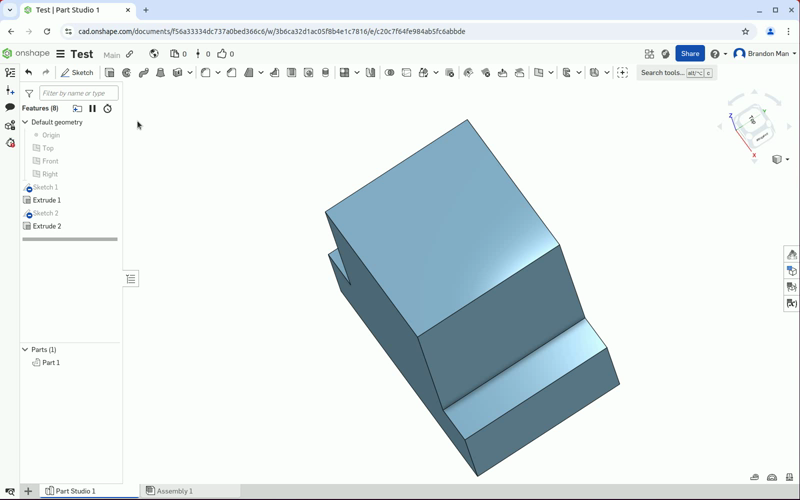
key(up, 2)
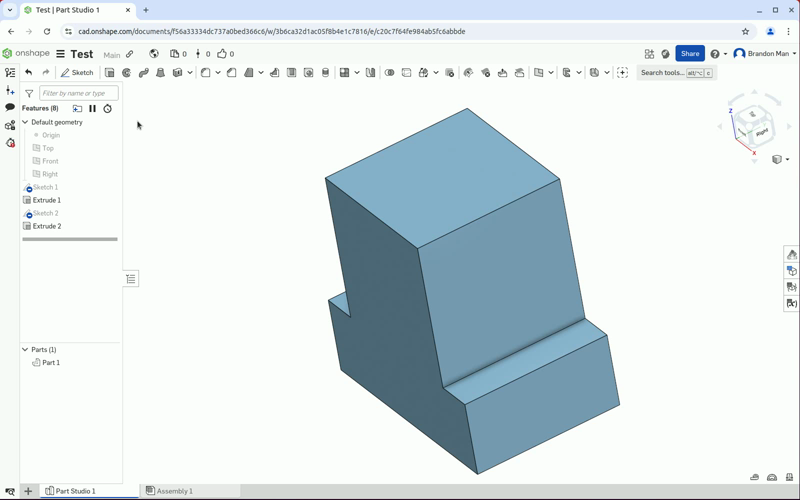
key(right, 2)
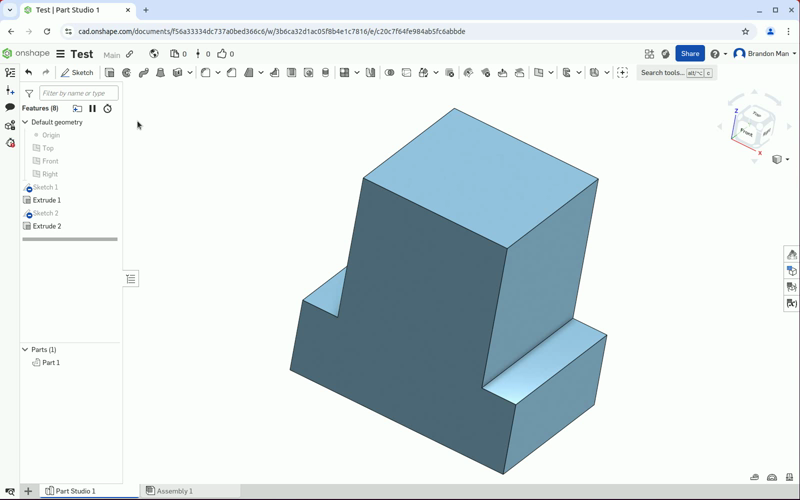
mouse_move(73, 189)
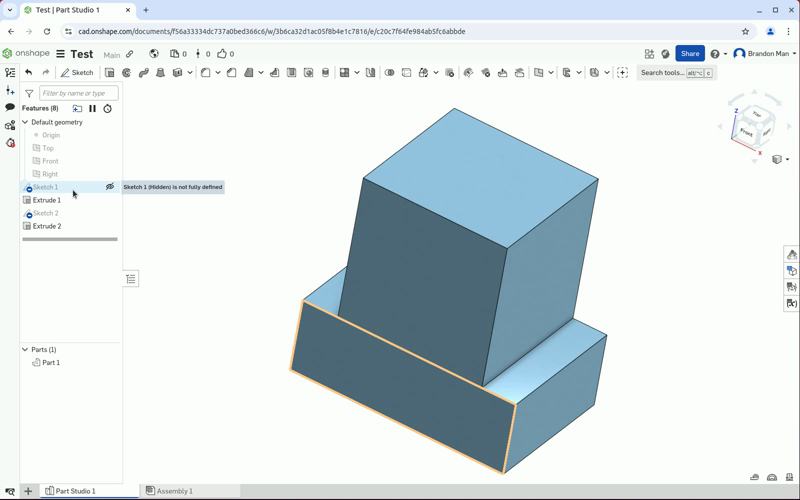
click(73, 189)